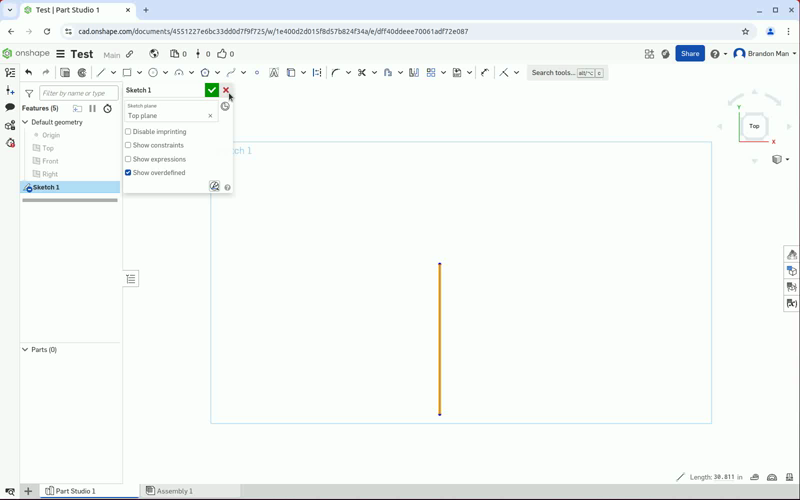
key(shift+h)
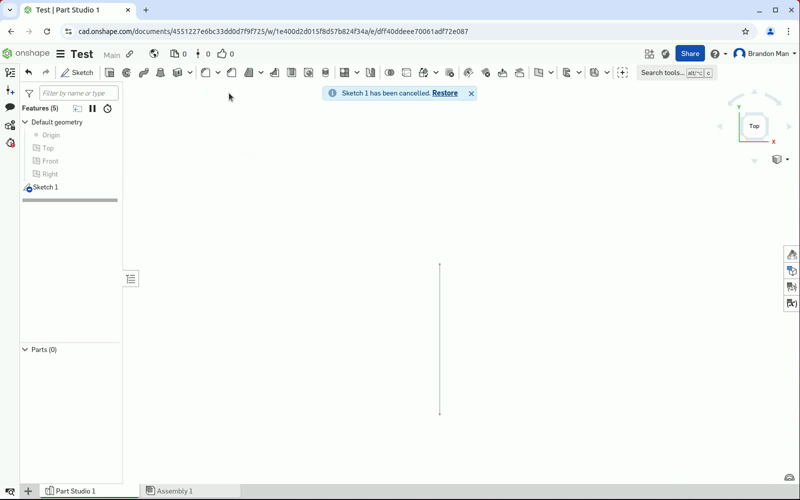
key(shift+s)
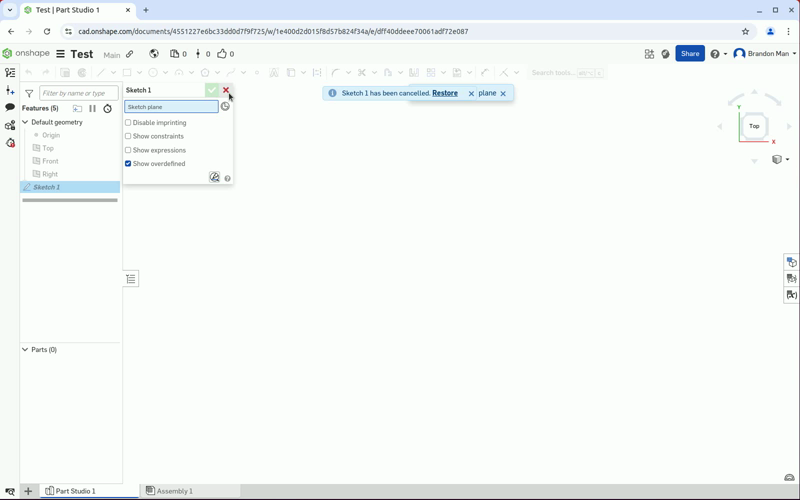
mouse_move(73, 150)
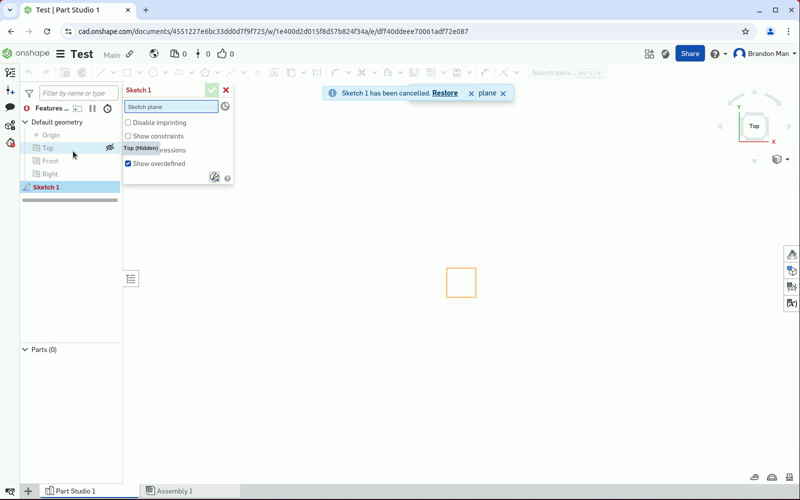
click(73, 150)
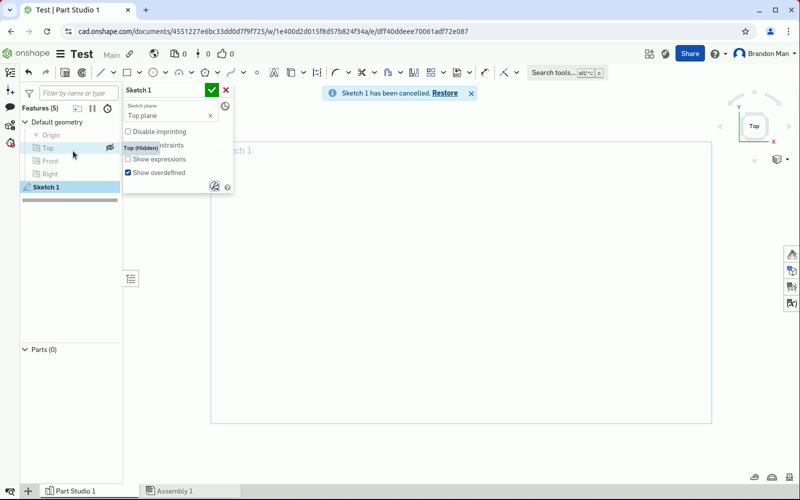
mouse_move(73, 352)
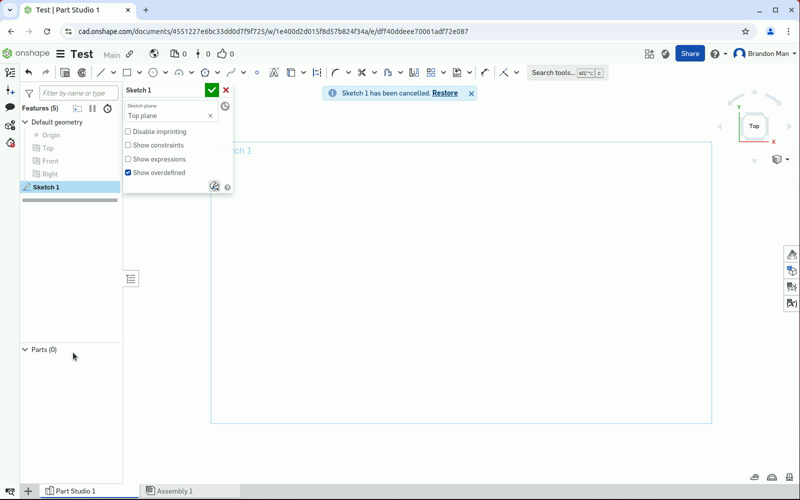
key(y)
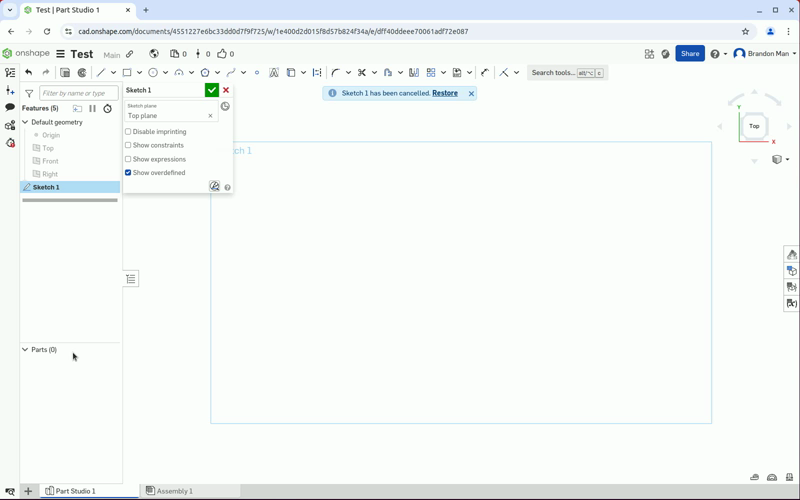
key(c)
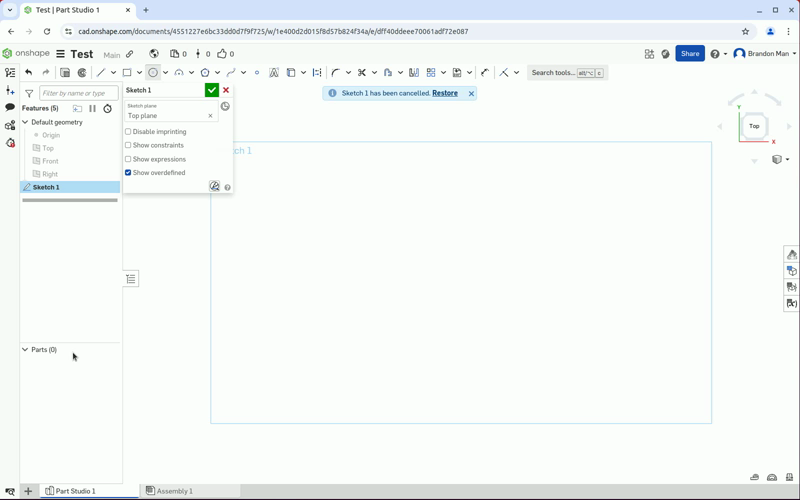
key_down(shift)
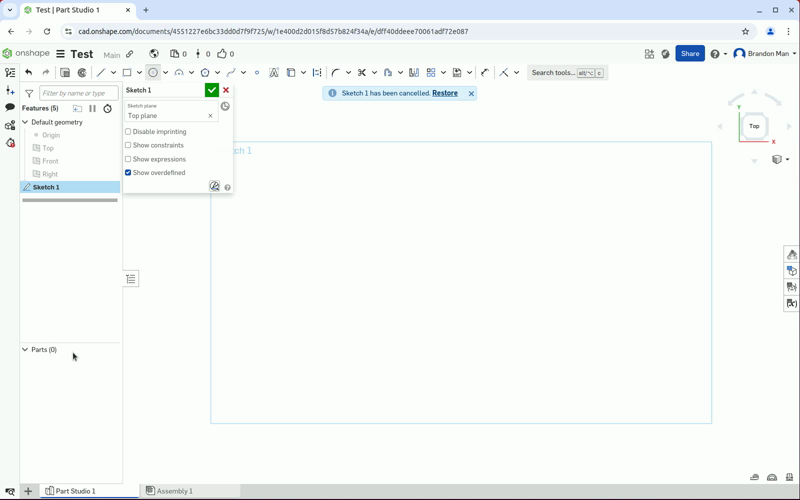
mouse_move(461, 282)
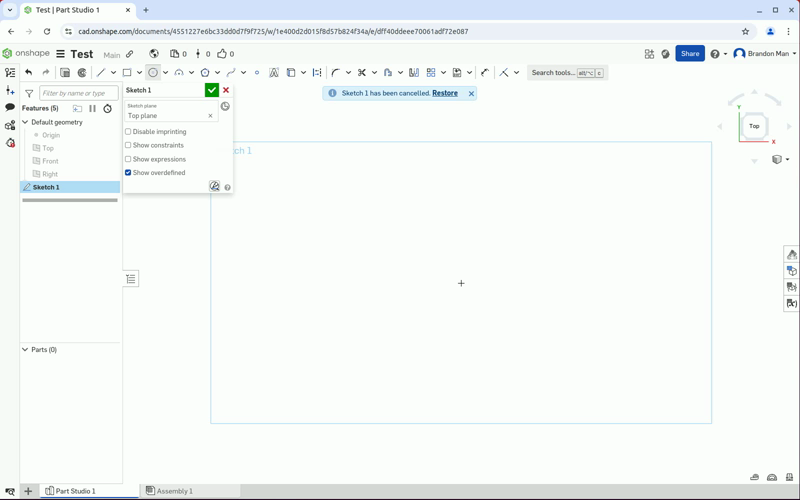
click(461, 282)
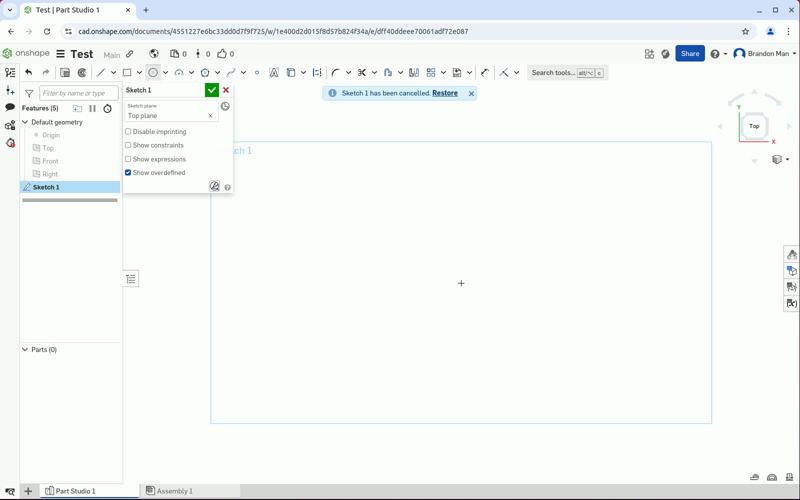
key_up(shift)
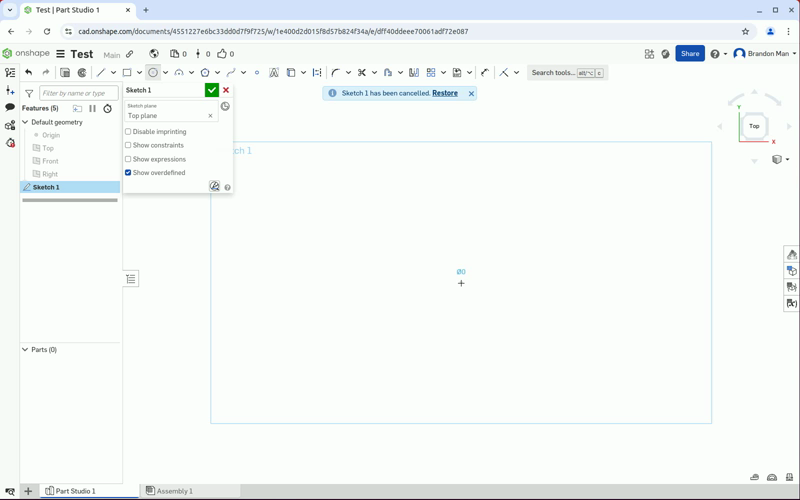
mouse_move(518, 282)
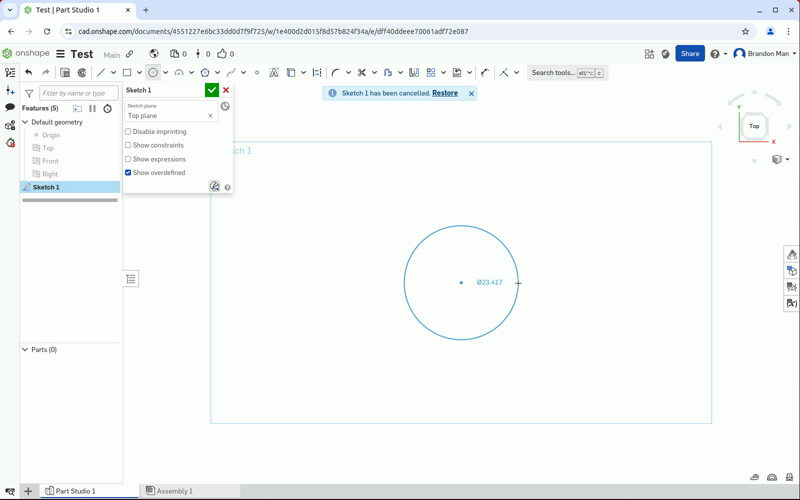
click(518, 282)
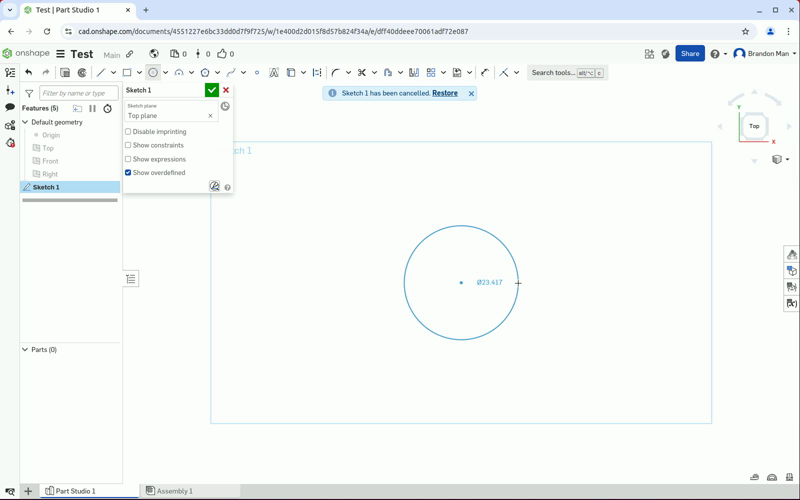
key(esc)
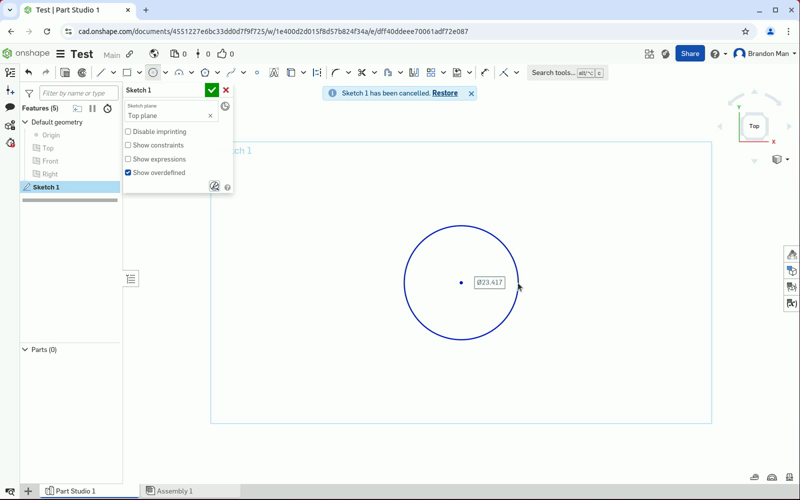
key(c)
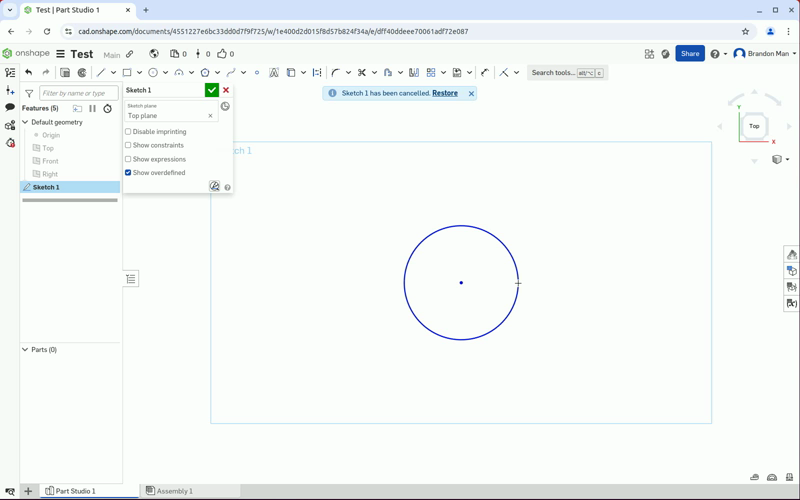
key_down(shift)
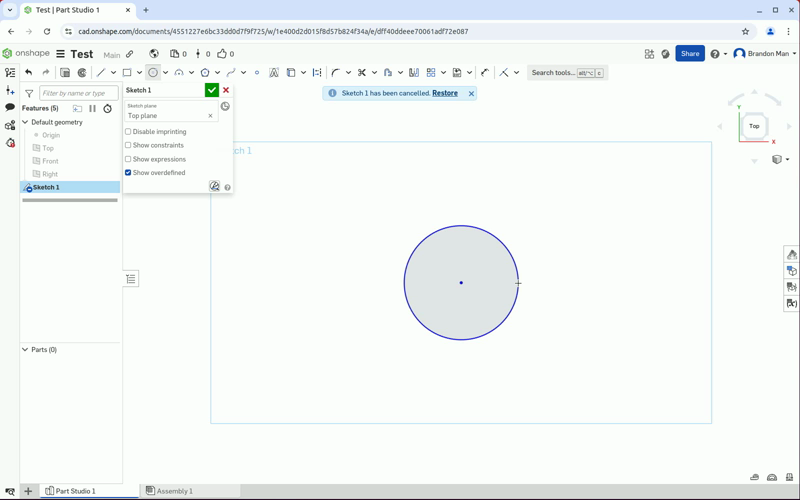
mouse_move(461, 282)
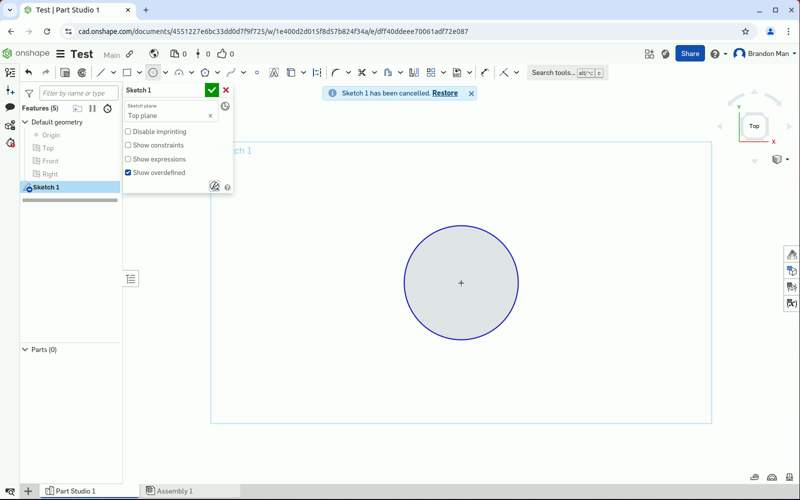
click(461, 282)
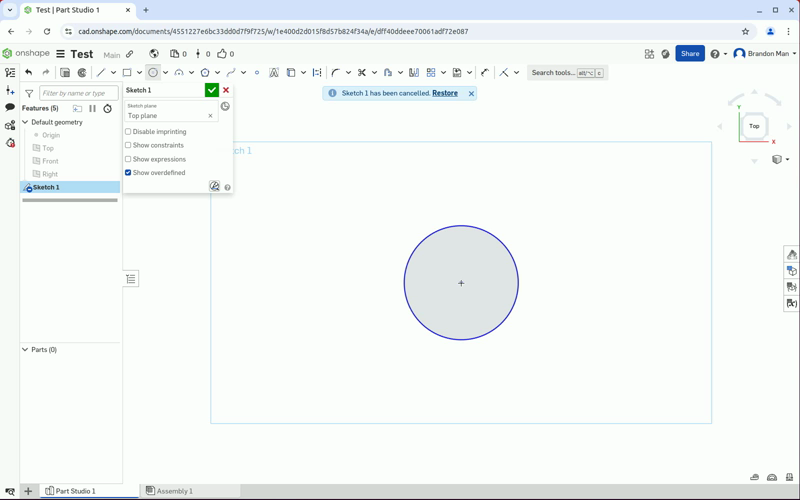
key_up(shift)
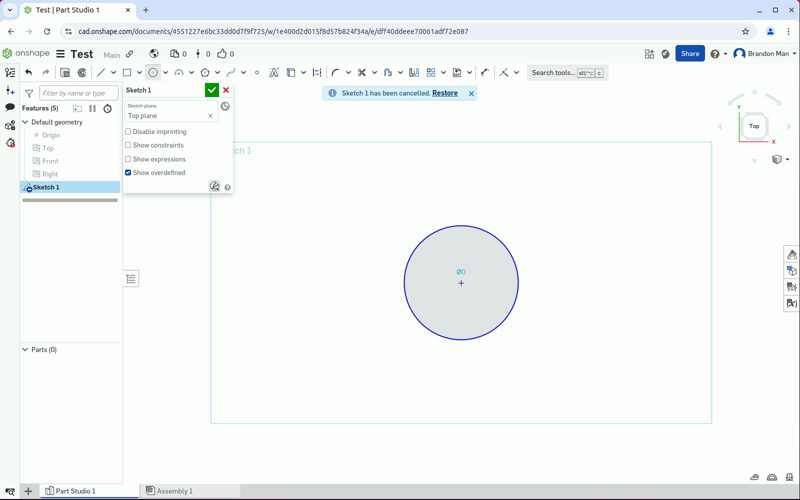
mouse_move(489, 282)
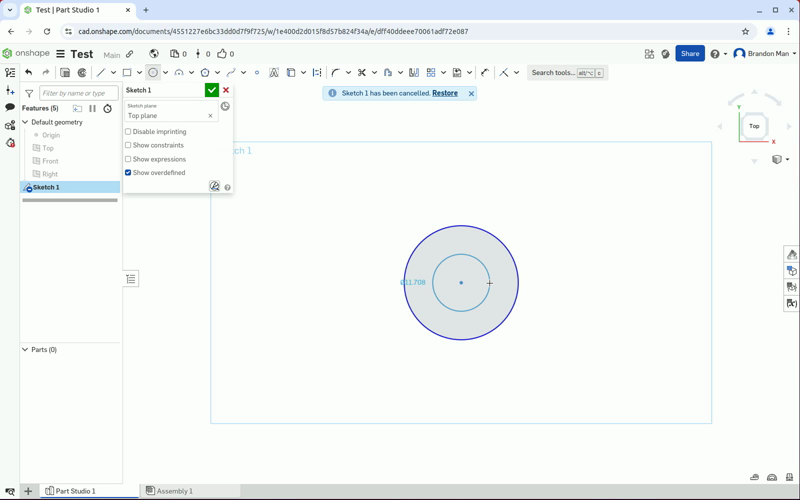
click(489, 282)
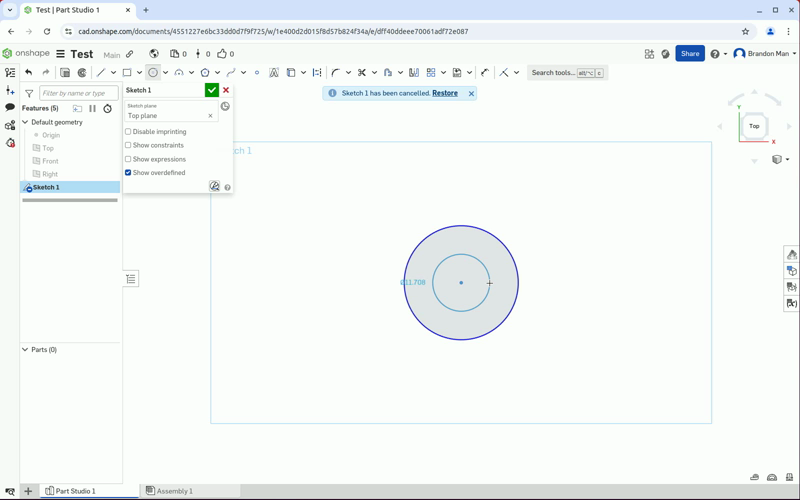
key(esc)
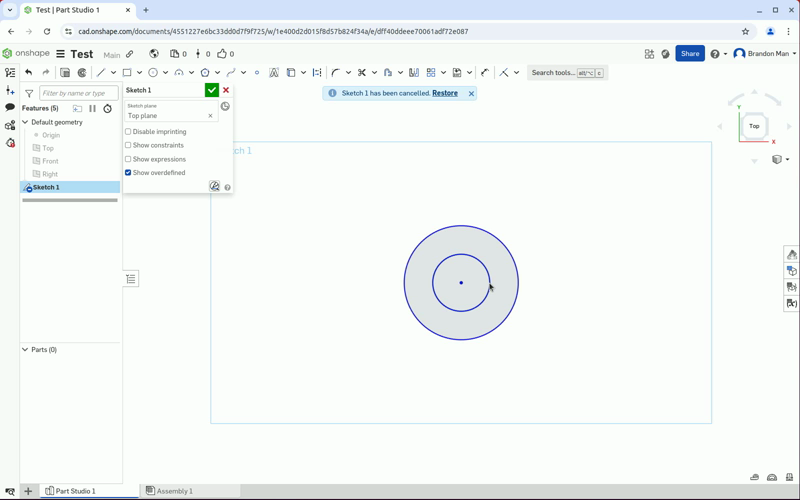
mouse_move(445, 317)
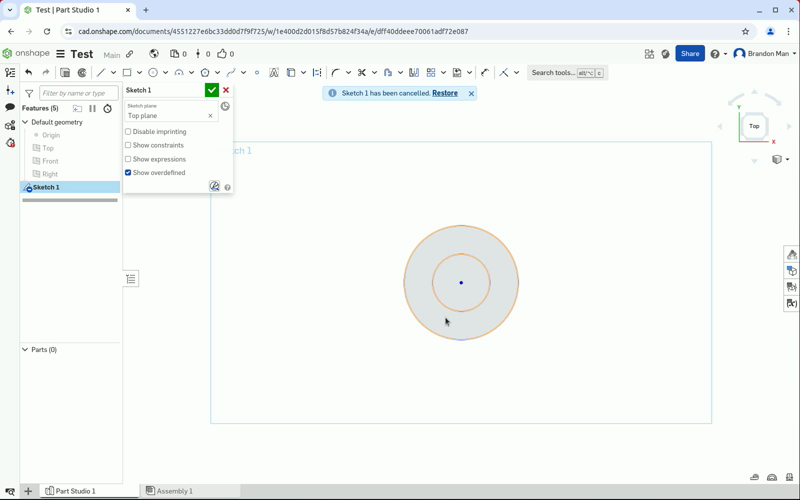
click(445, 317)
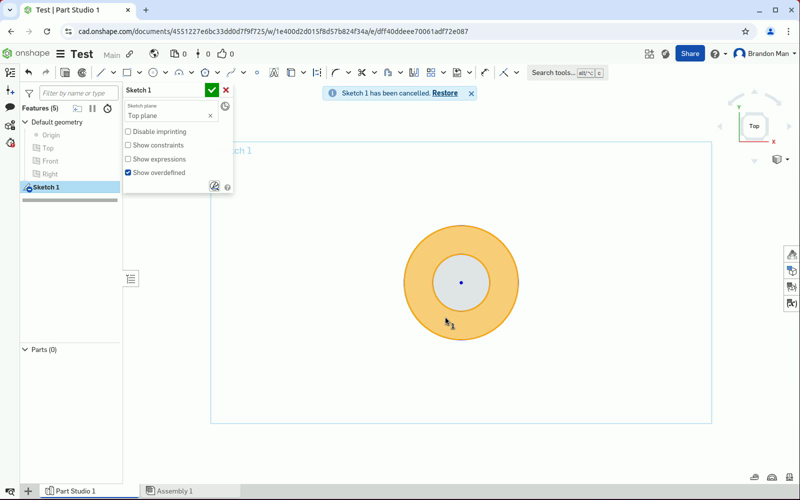
mouse_move(73, 352)
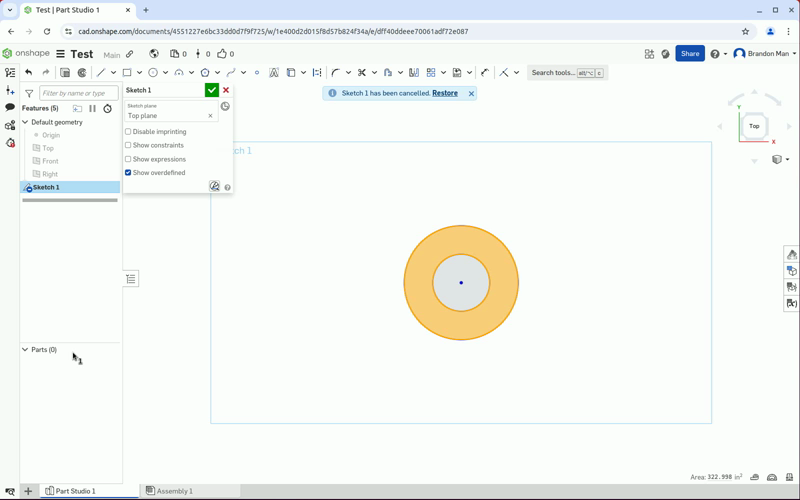
key(shift+y)
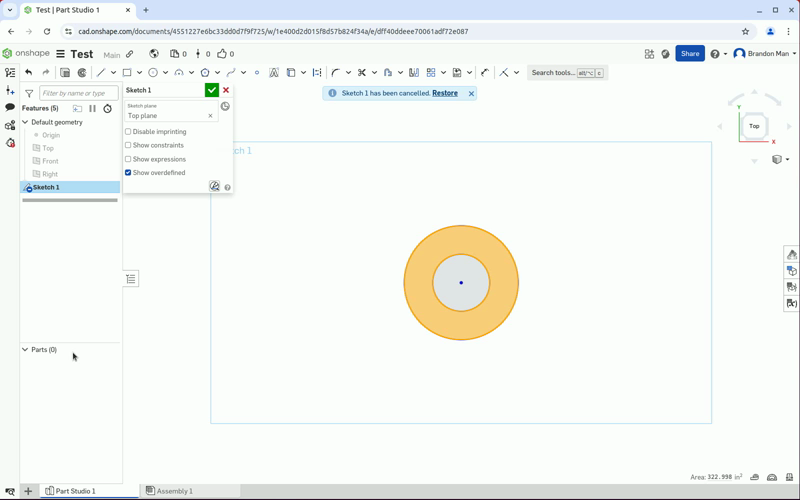
key(shift+e)
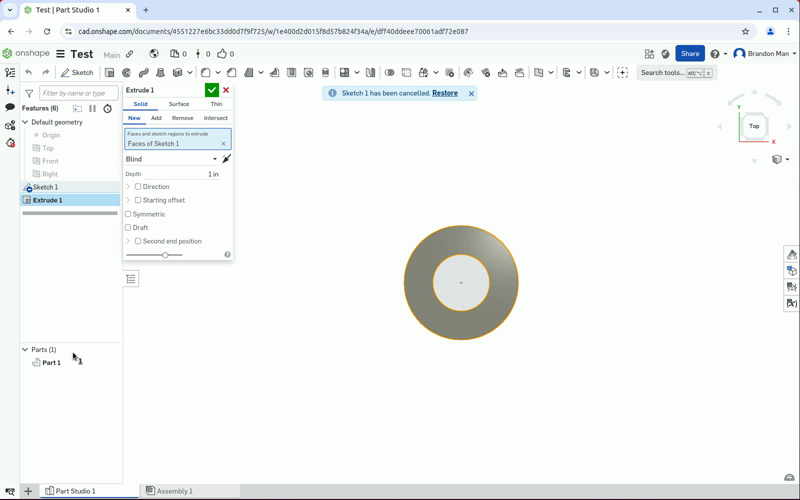
mouse_move(143, 106)
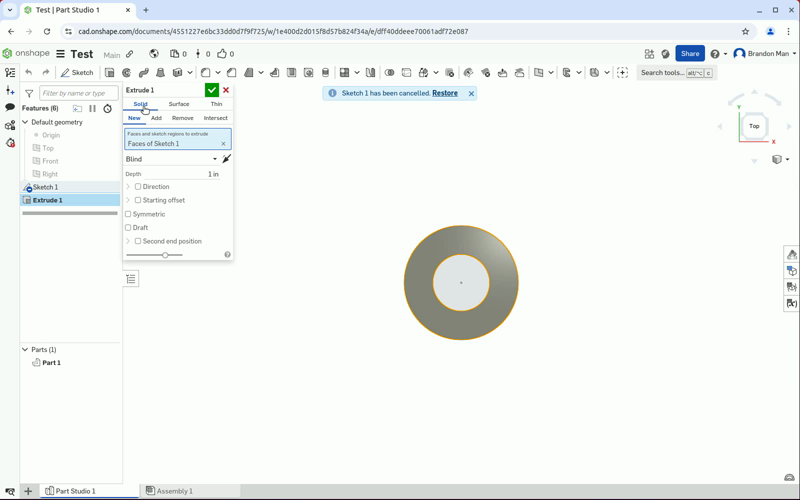
click(143, 106)
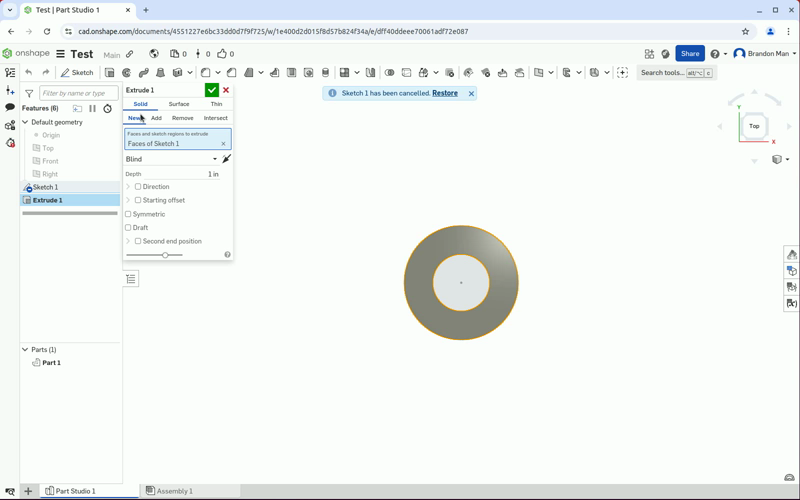
mouse_move(137, 120)
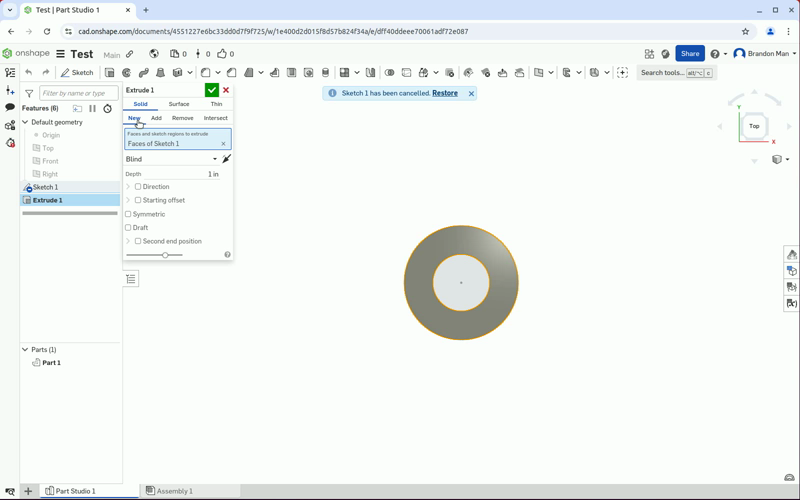
click(137, 120)
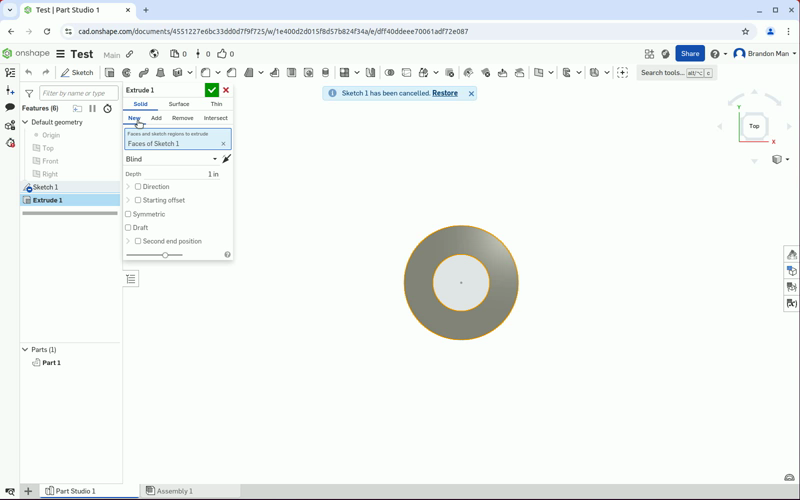
key(tab, 4)
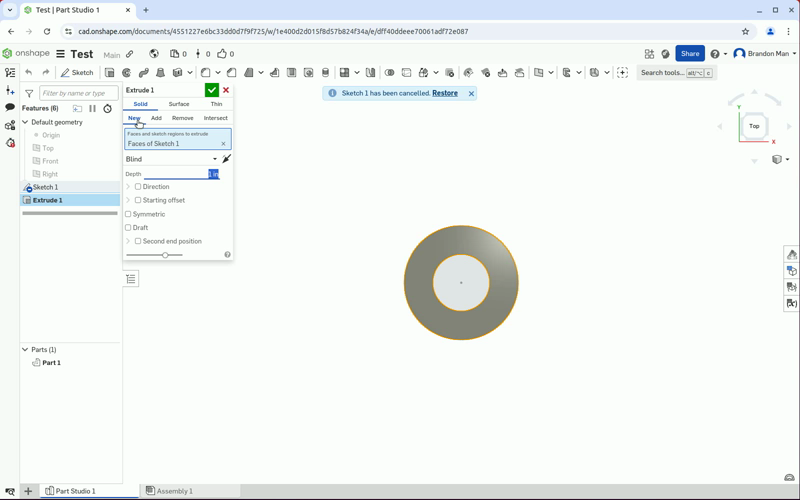
text(17.331)
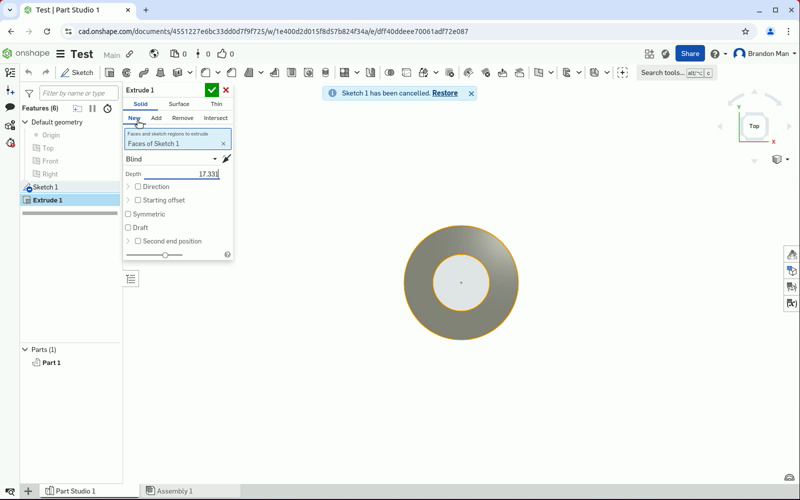
key(enter)
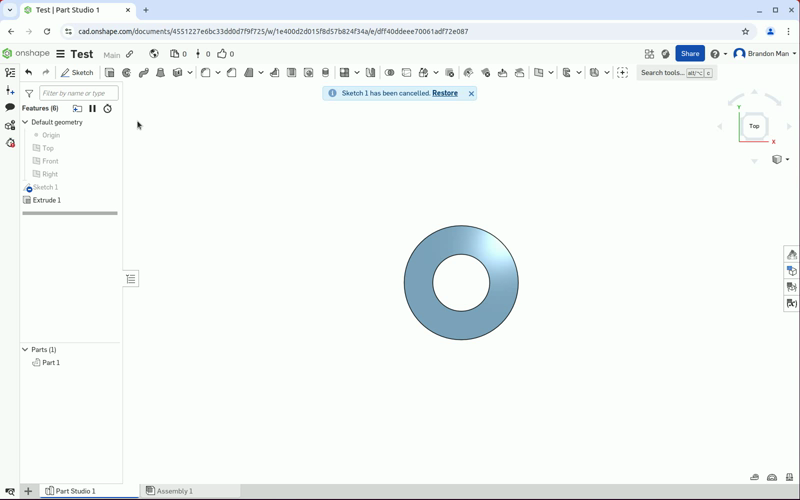
key(shift+h)
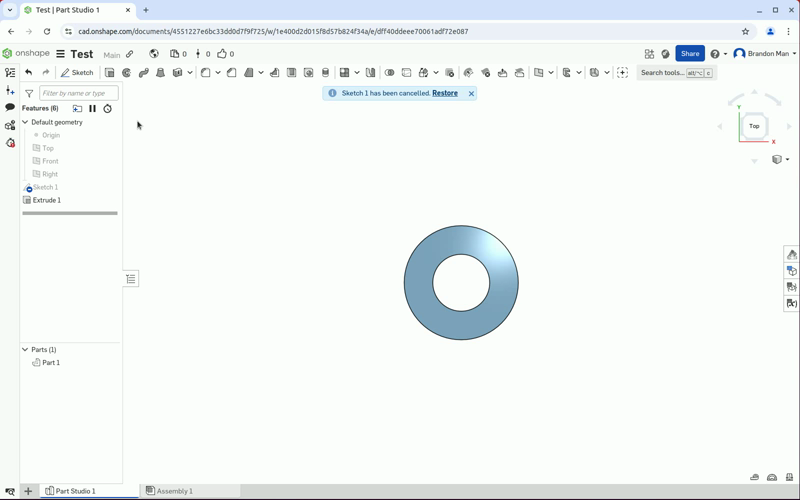
key(shift+h)
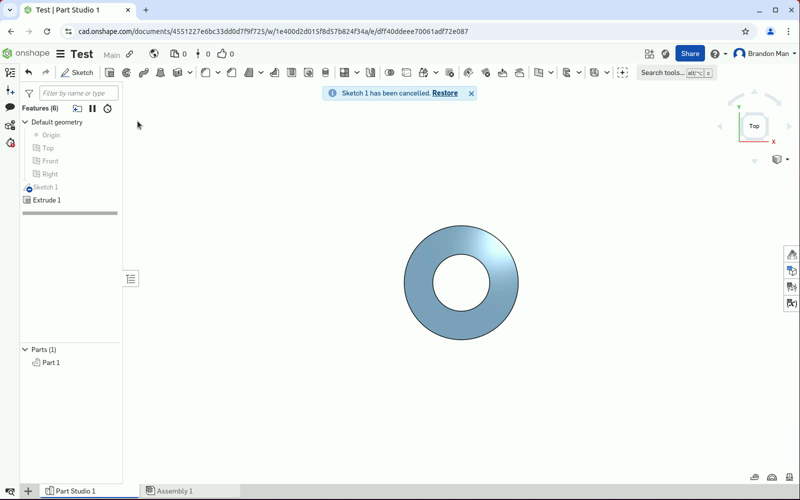
mouse_move(73, 189)
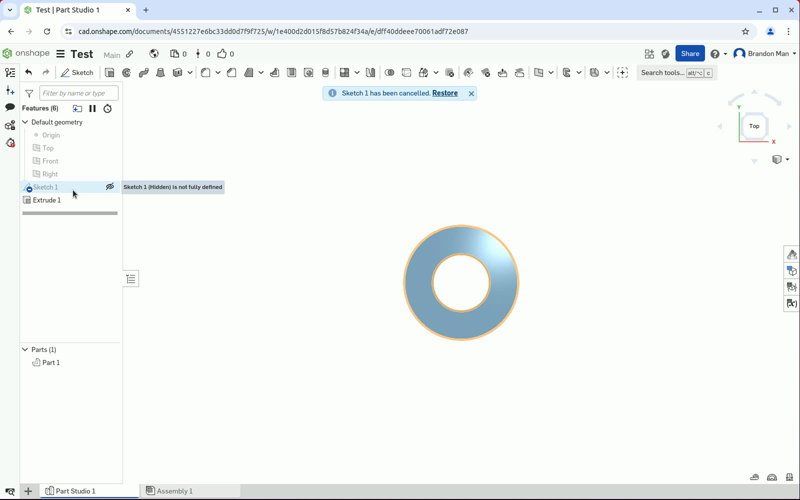
click(73, 189)
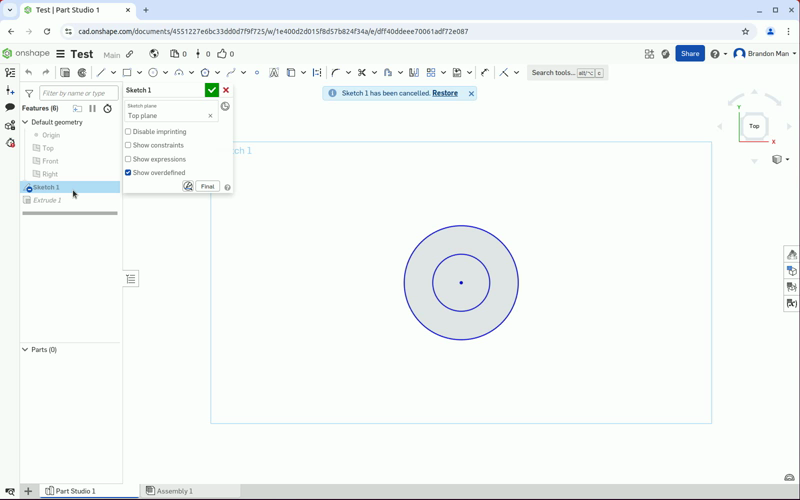
mouse_move(229, 92)
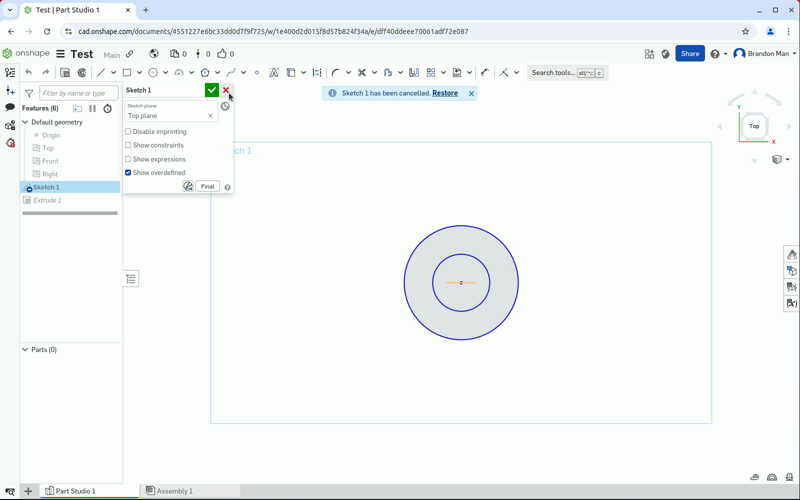
click(229, 92)
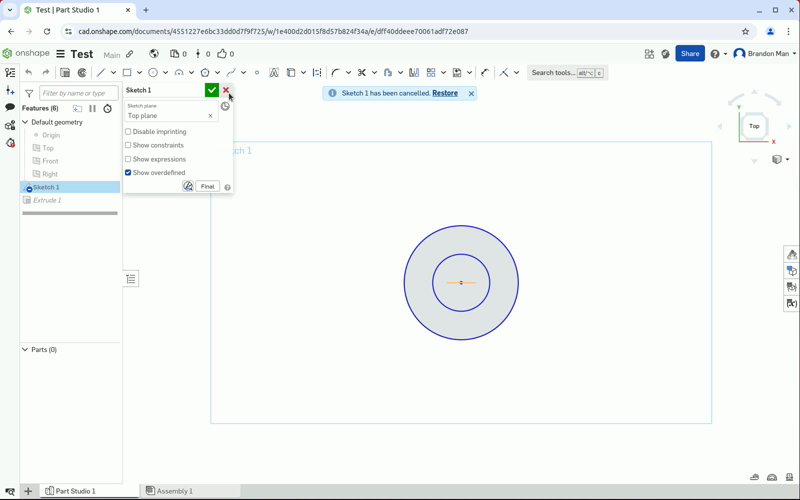
key(shift+s)
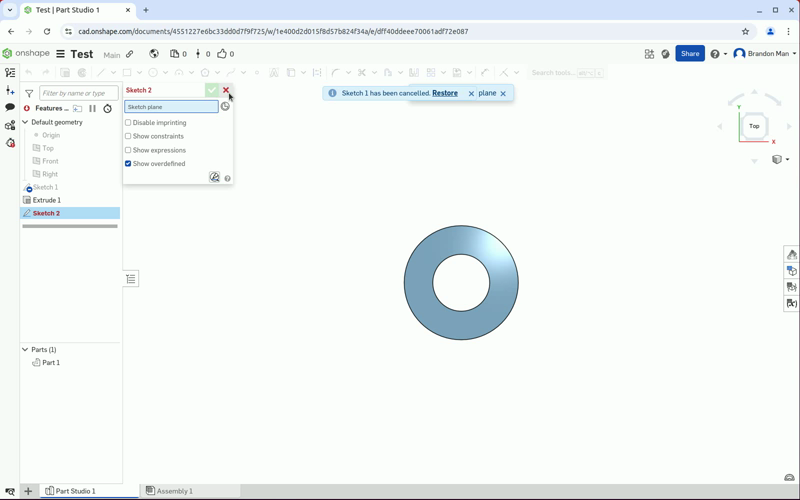
mouse_move(73, 150)
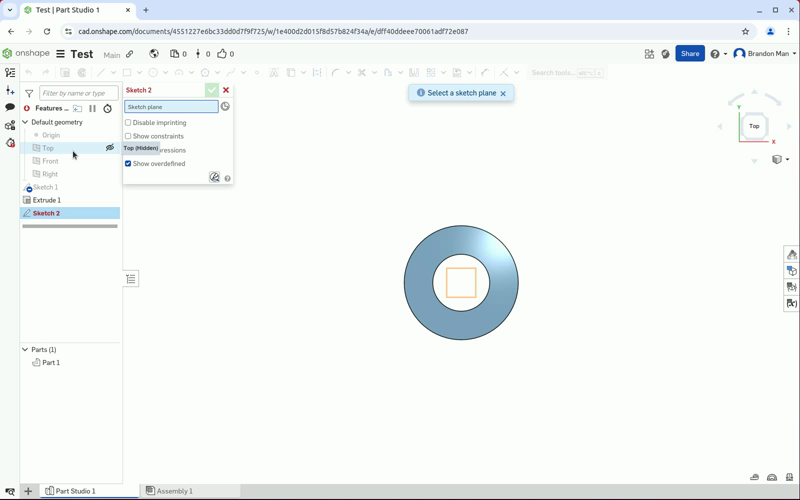
click(73, 150)
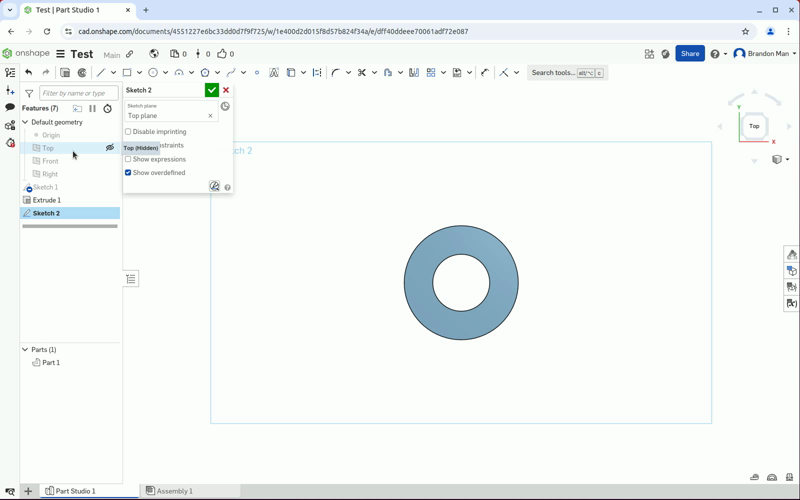
mouse_move(73, 352)
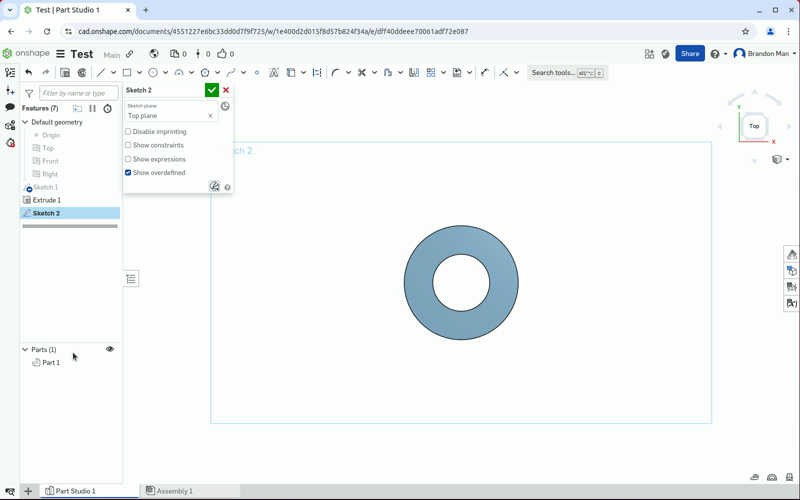
key(y)
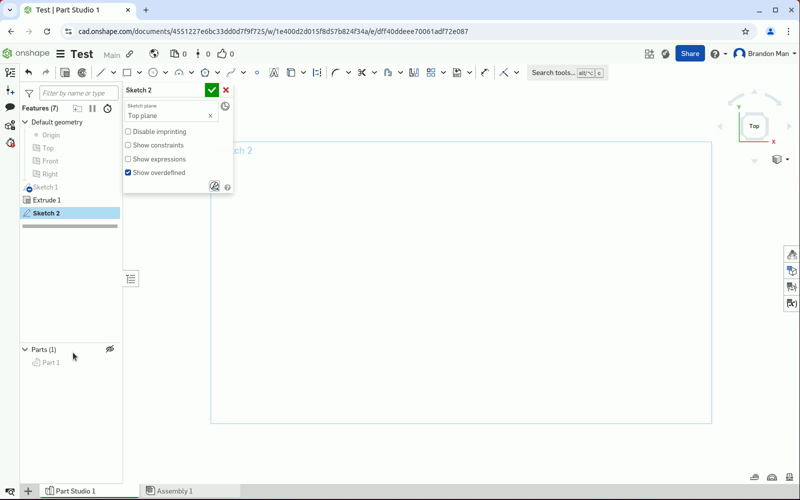
key(l)
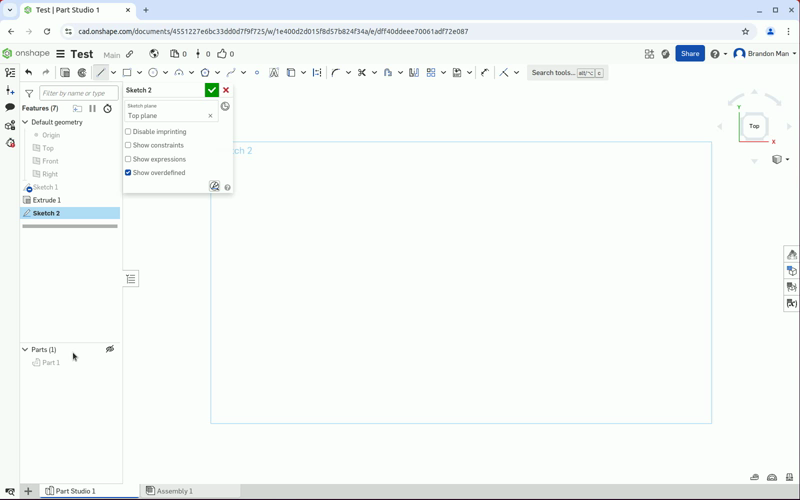
key_down(shift)
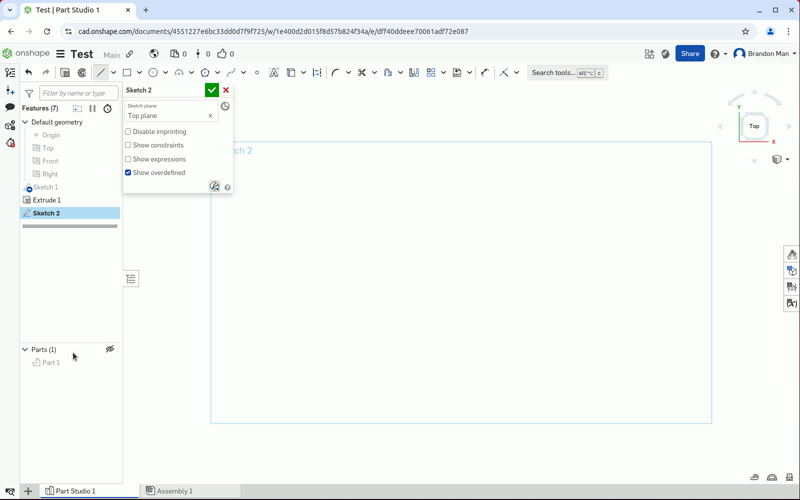
mouse_move(460, 339)
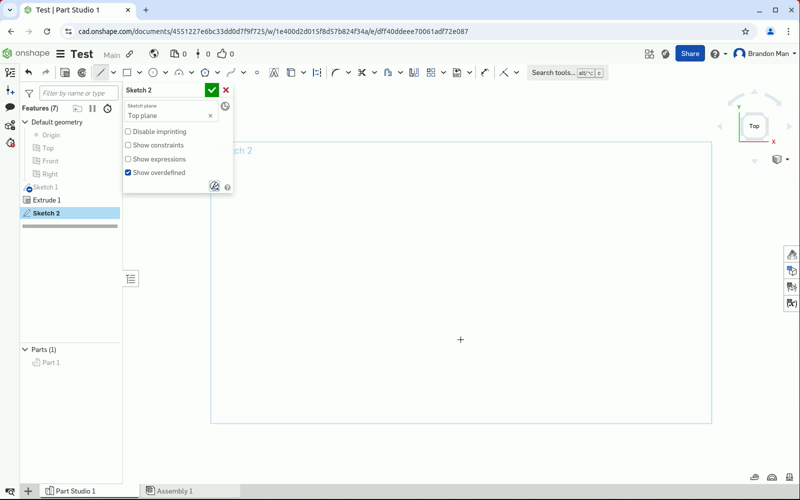
click(460, 339)
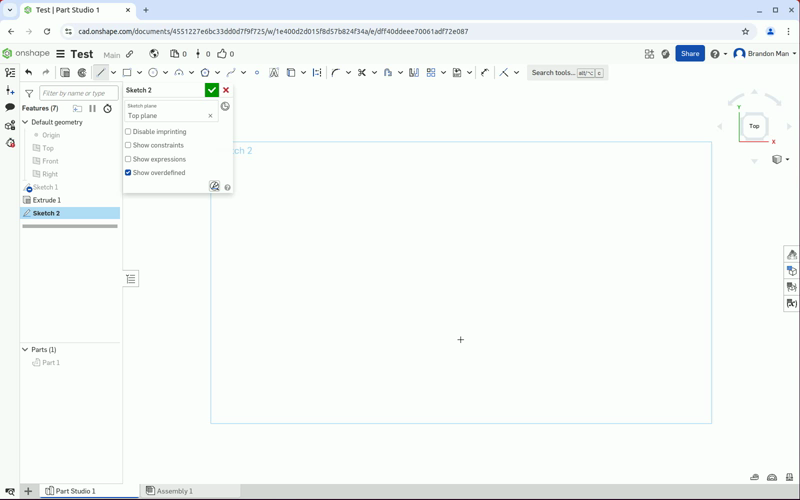
key_up(shift)
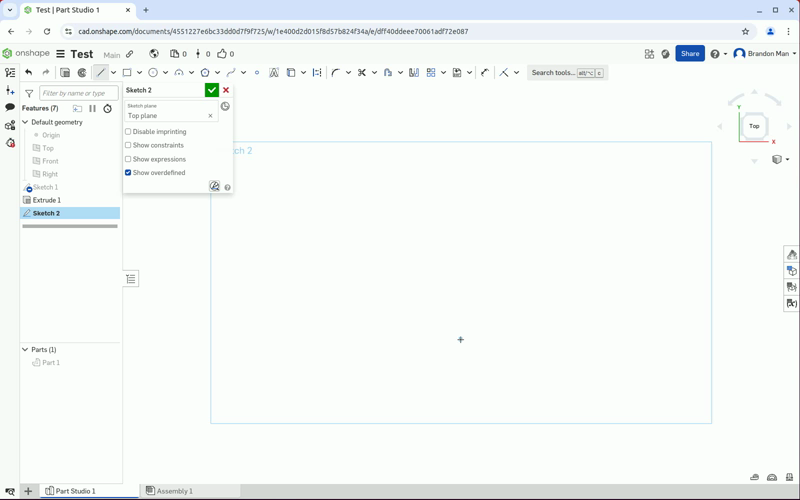
key_down(shift)
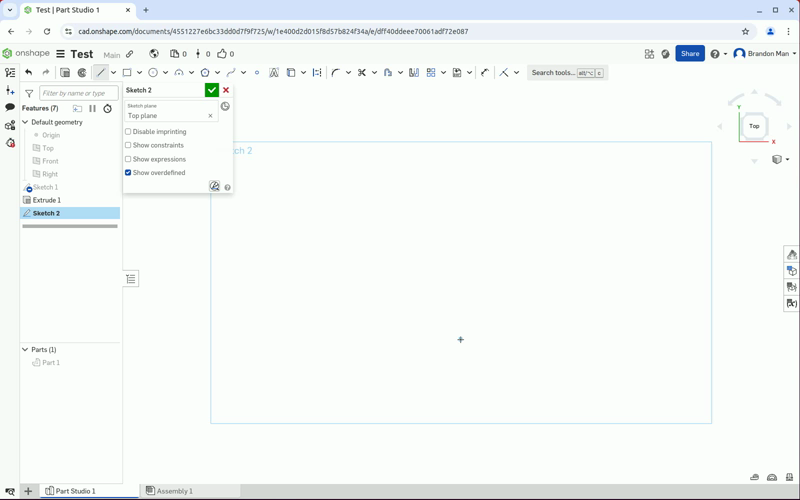
mouse_move(490, 339)
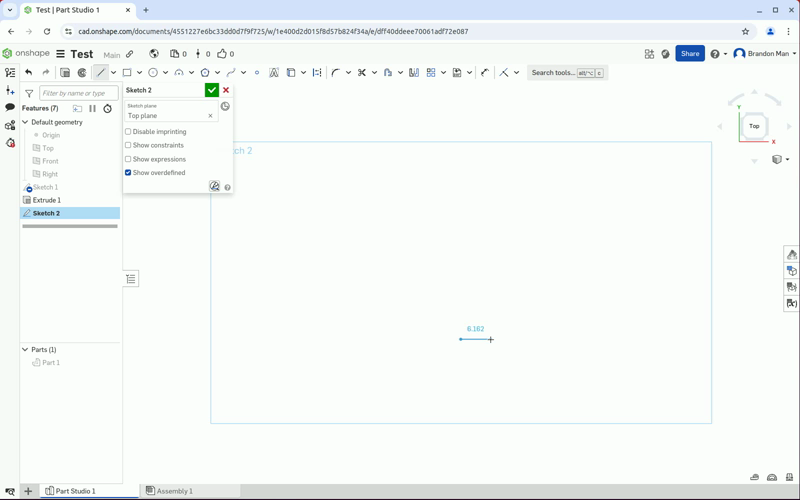
mouse_move(517, 339)
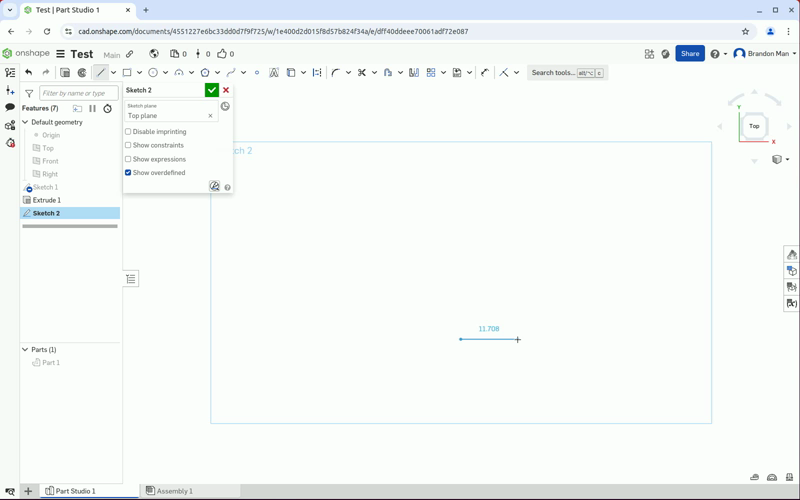
click(517, 339)
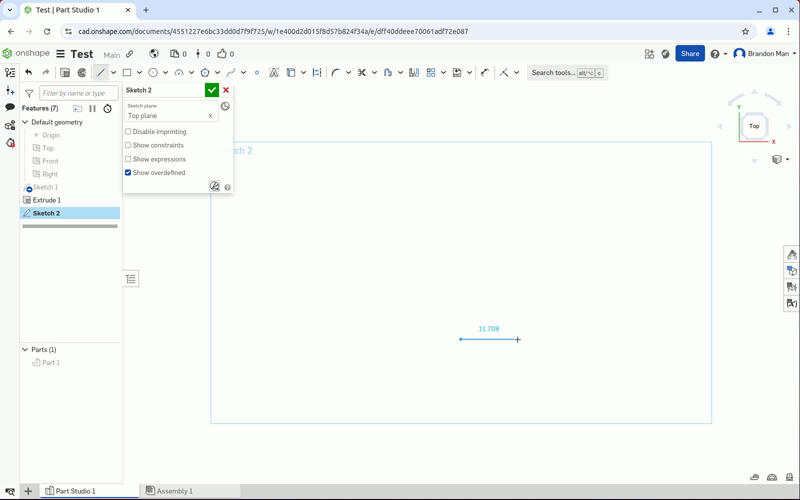
key_up(shift)
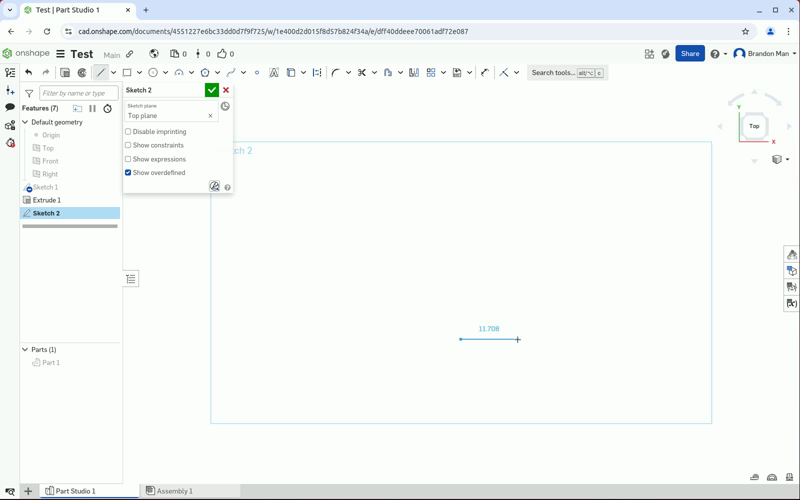
key_down(shift)
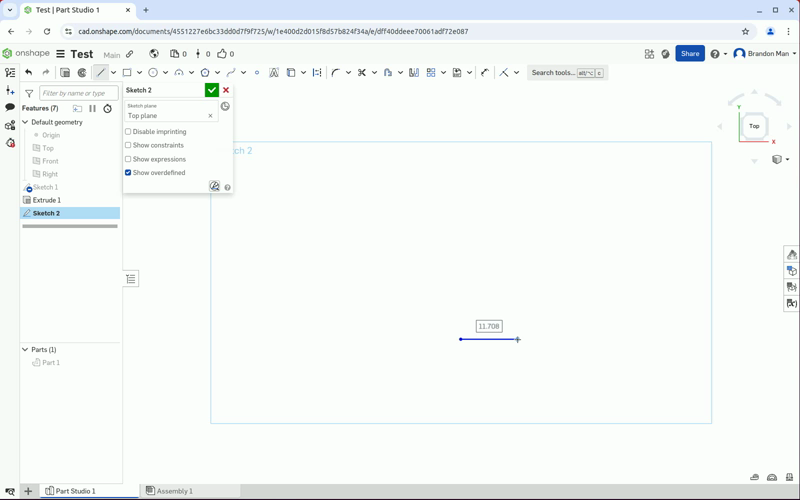
mouse_move(573, 283)
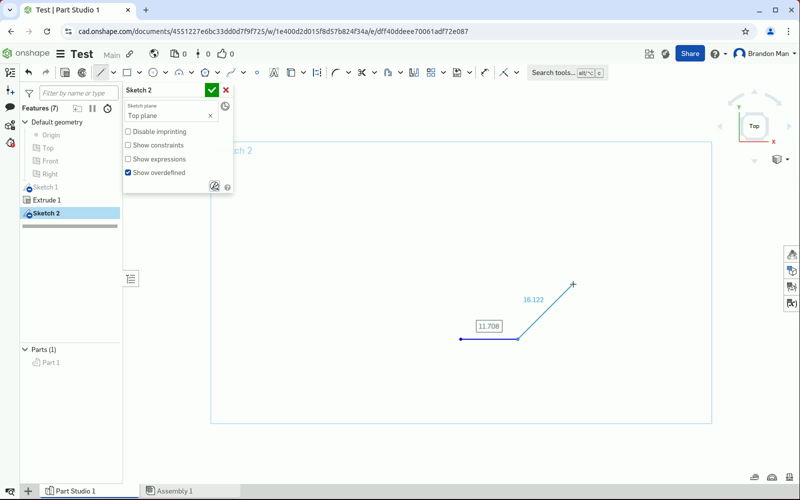
click(573, 283)
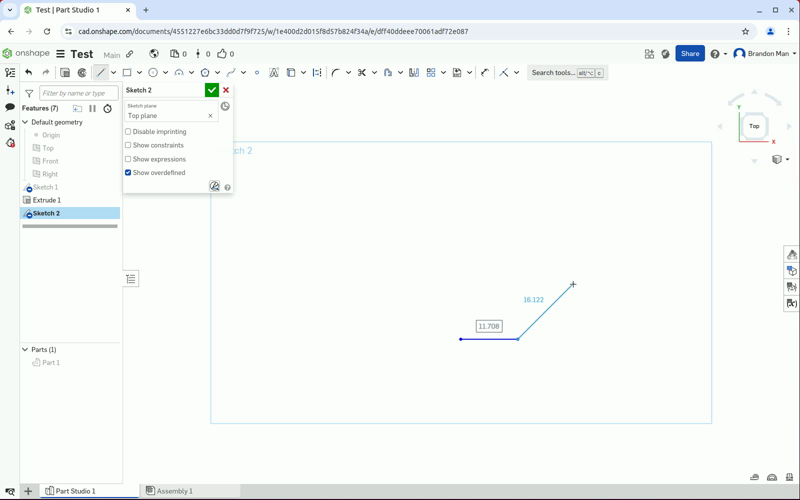
key_up(shift)
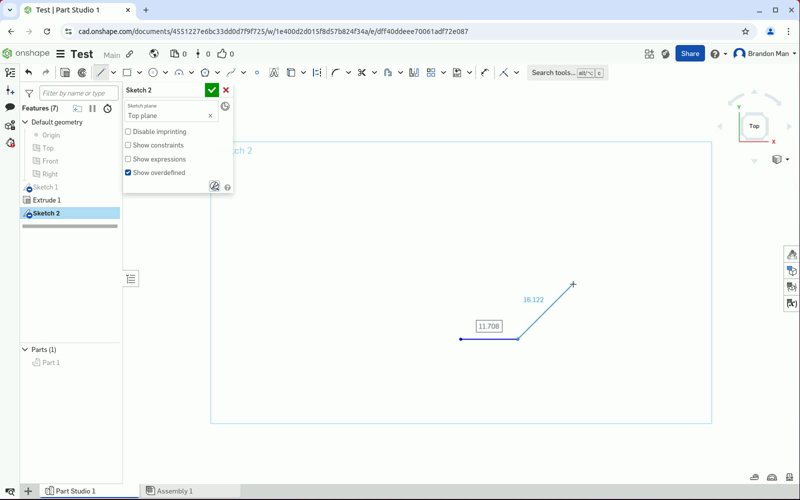
key_down(shift)
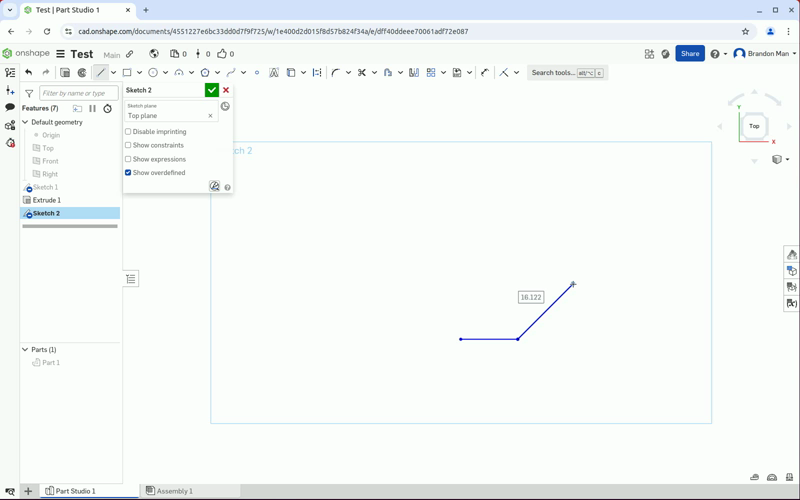
mouse_move(589, 283)
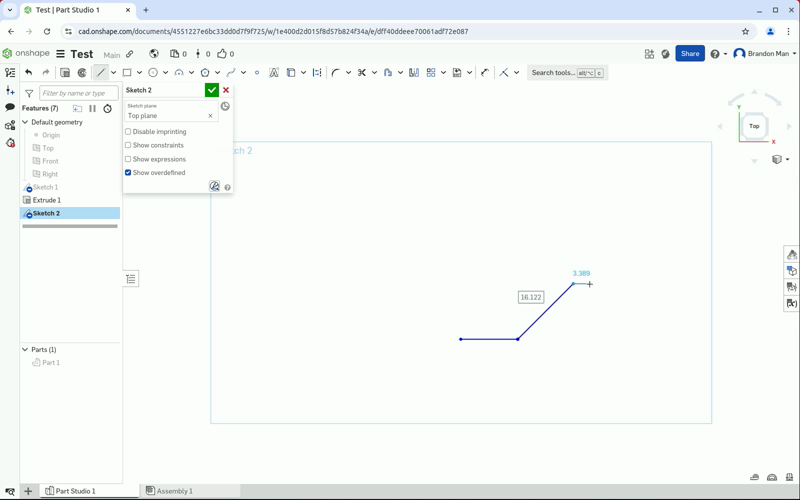
mouse_move(573, 226)
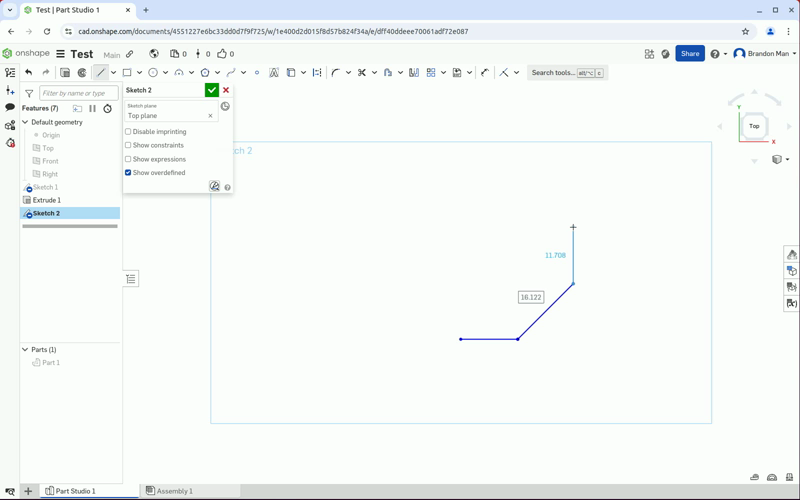
click(573, 226)
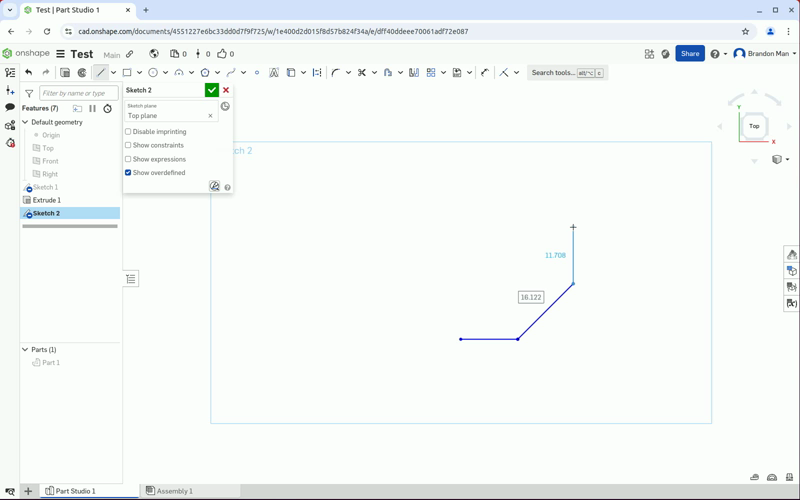
key_up(shift)
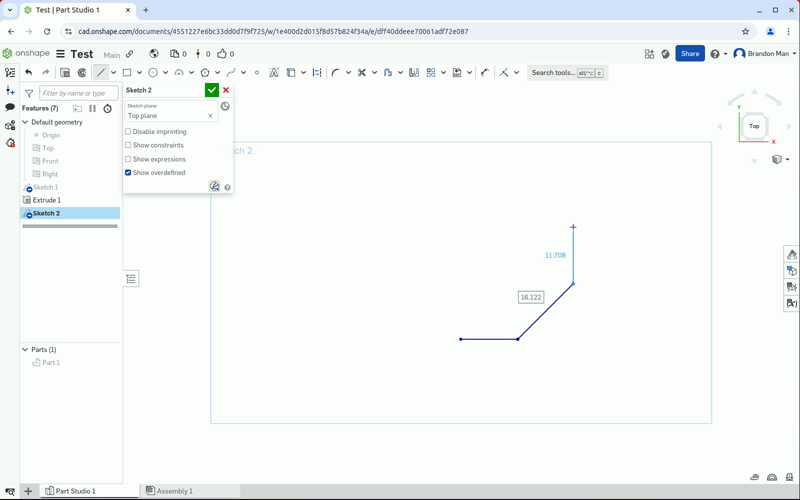
key_down(shift)
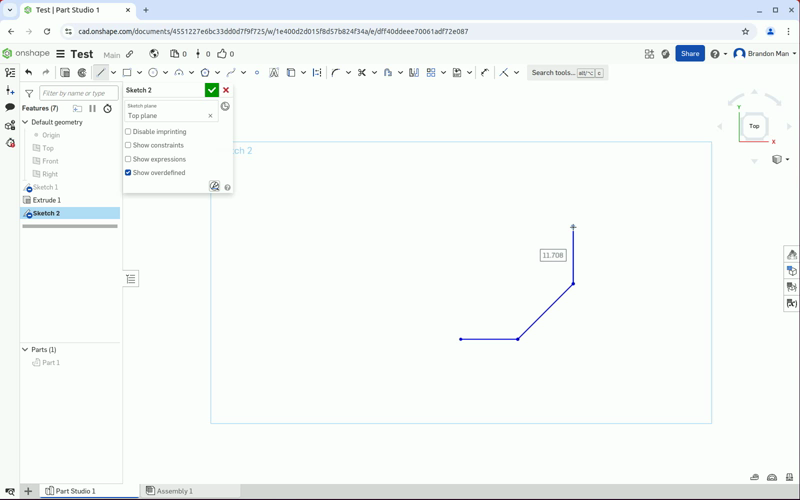
mouse_move(460, 226)
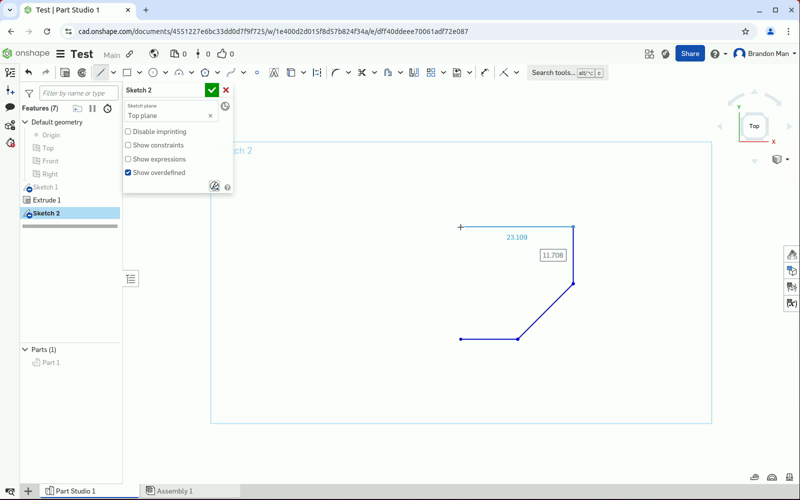
click(460, 226)
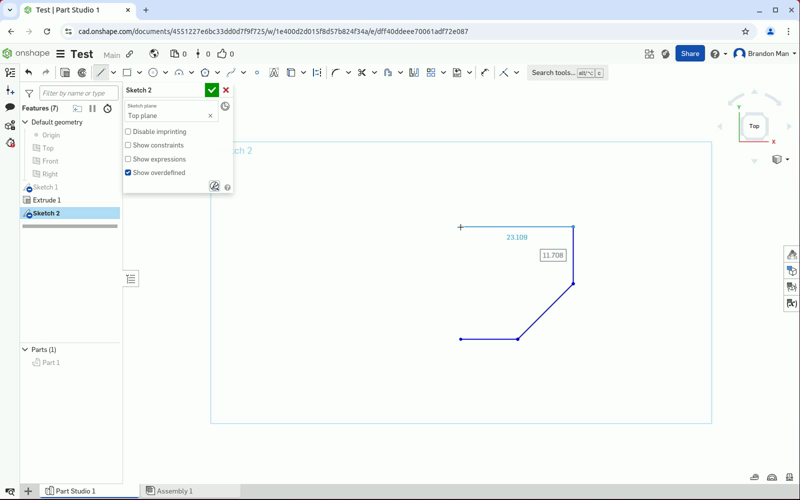
key_up(shift)
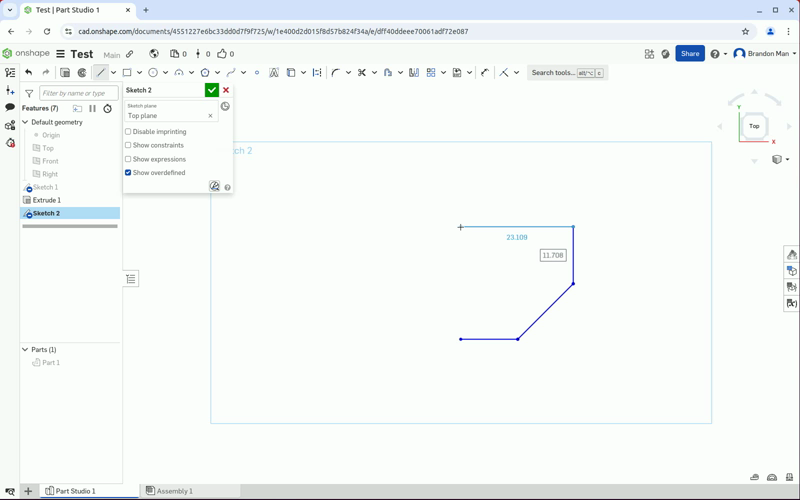
key_down(shift)
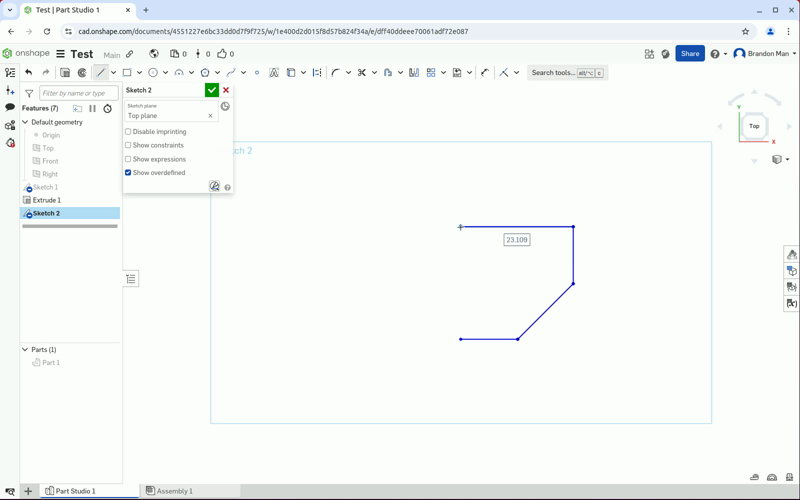
mouse_move(460, 339)
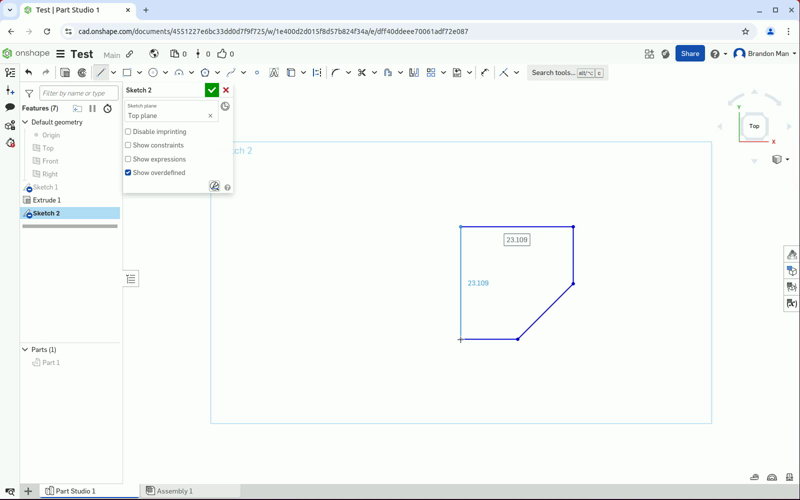
key_up(shift)
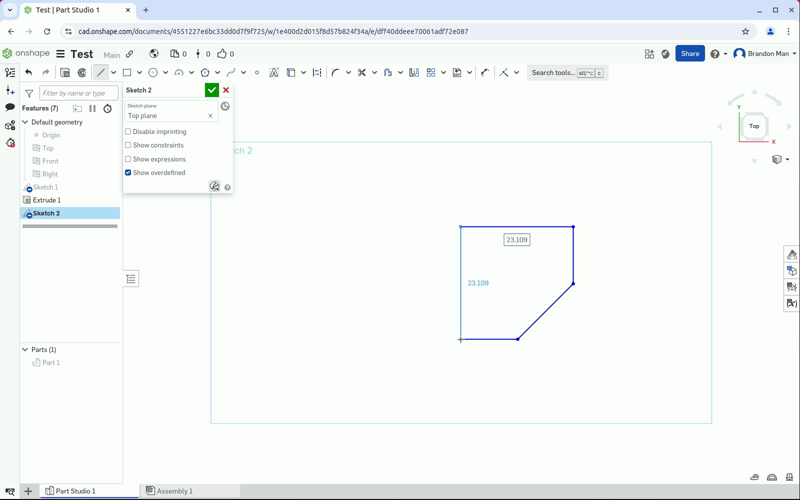
click(460, 339)
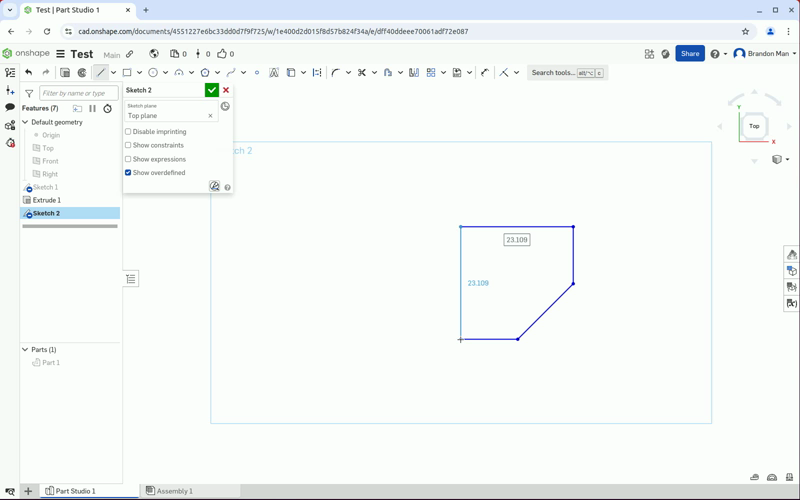
key(esc)
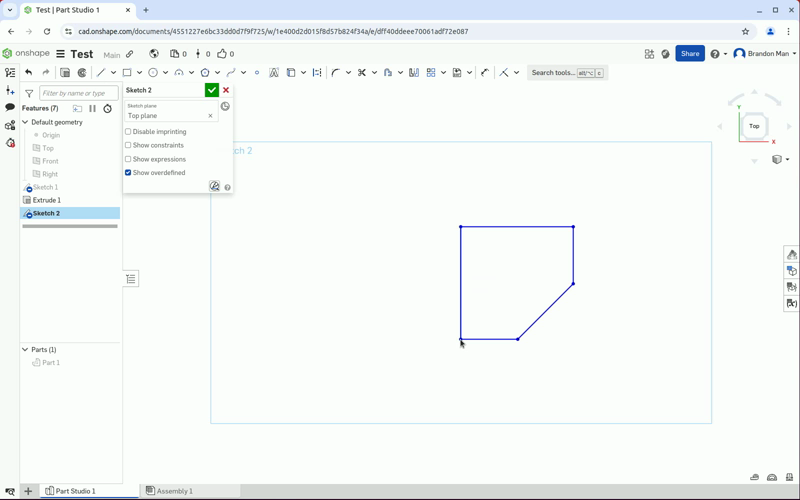
mouse_move(486, 291)
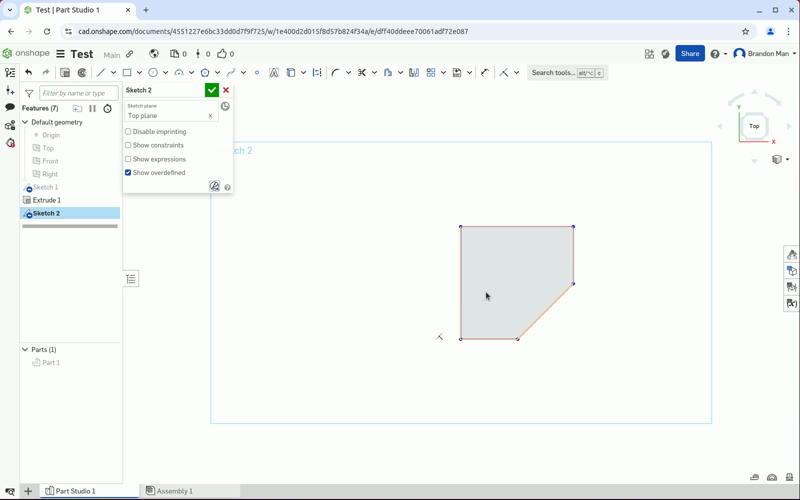
click(486, 291)
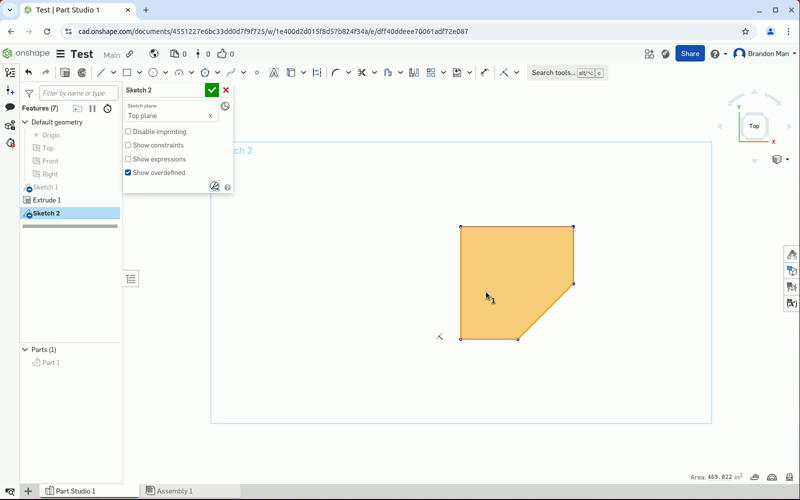
mouse_move(73, 352)
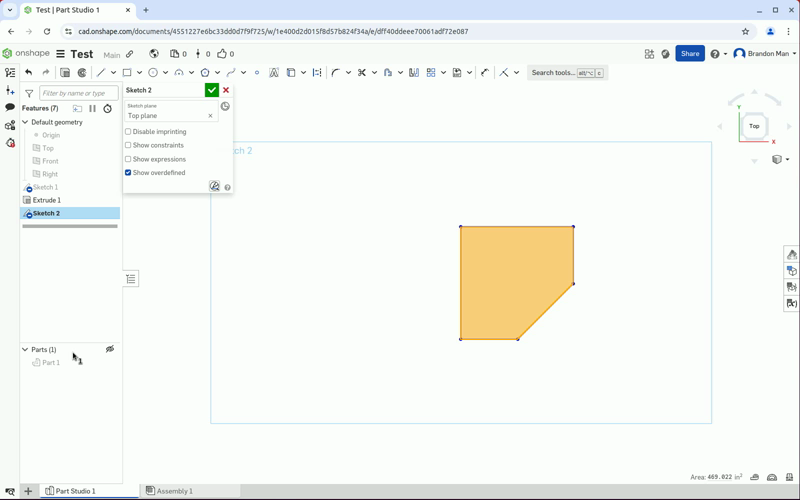
key(shift+y)
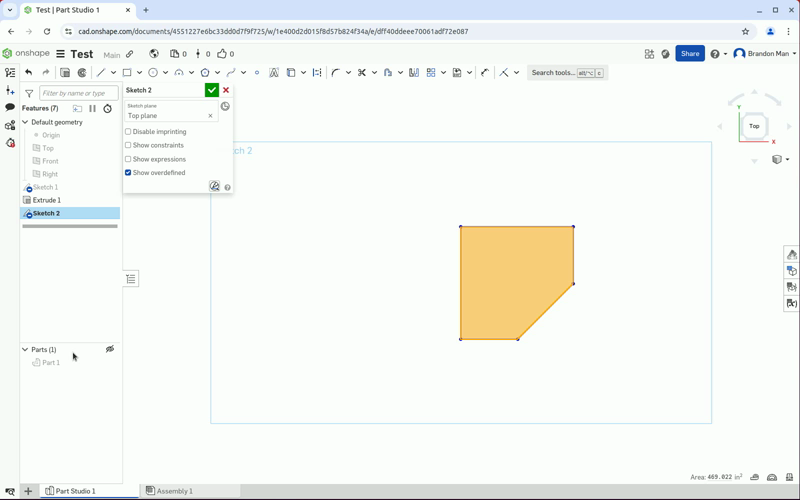
key(shift+e)
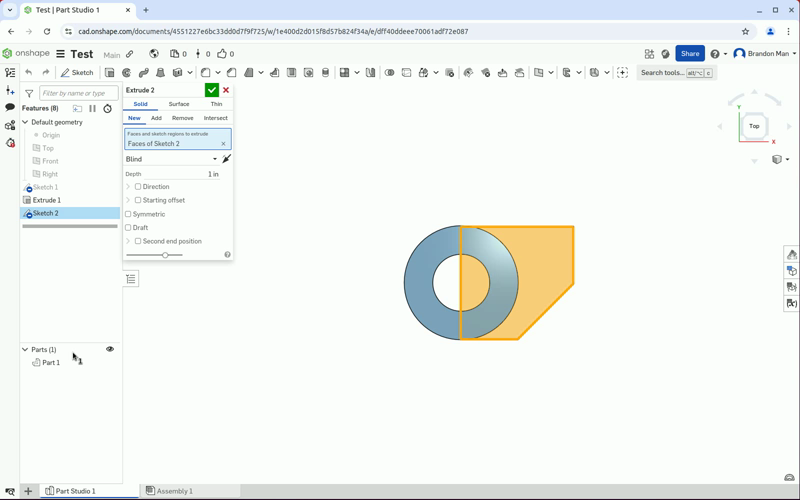
mouse_move(143, 106)
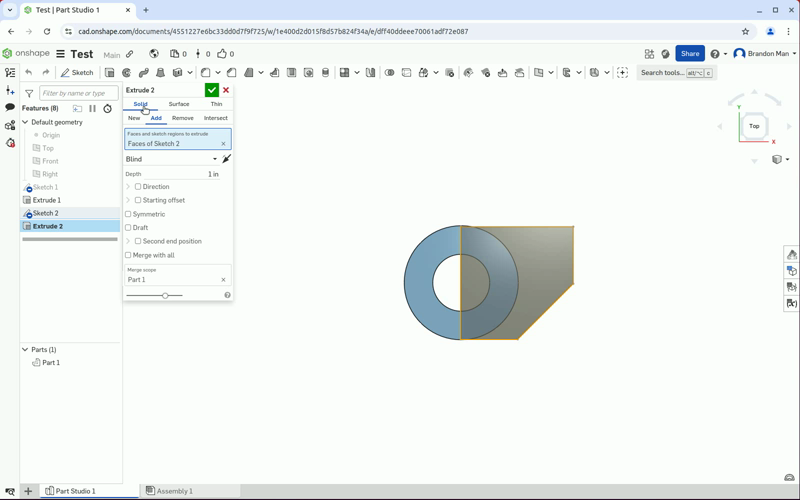
click(143, 106)
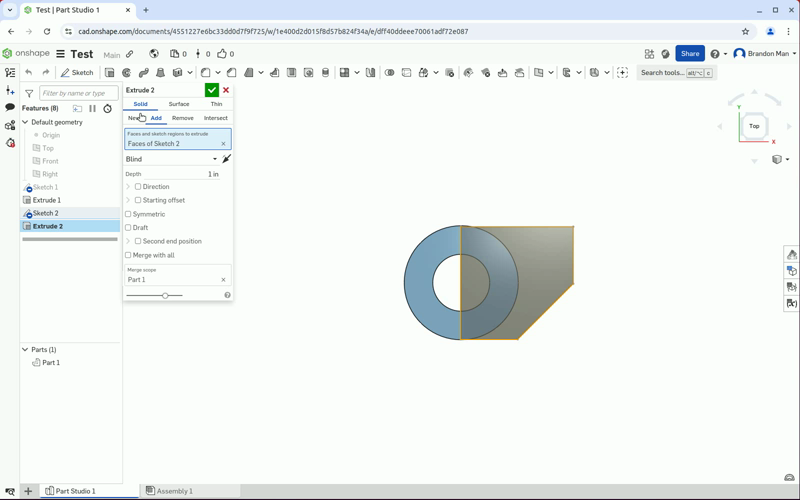
mouse_move(137, 120)
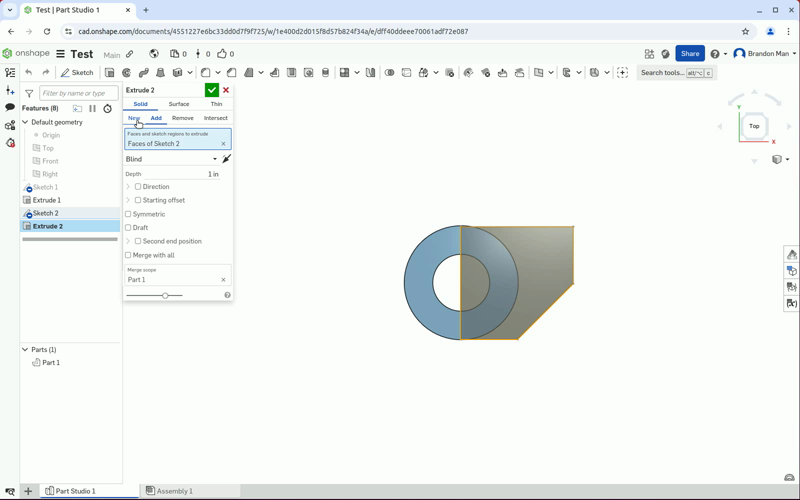
click(137, 120)
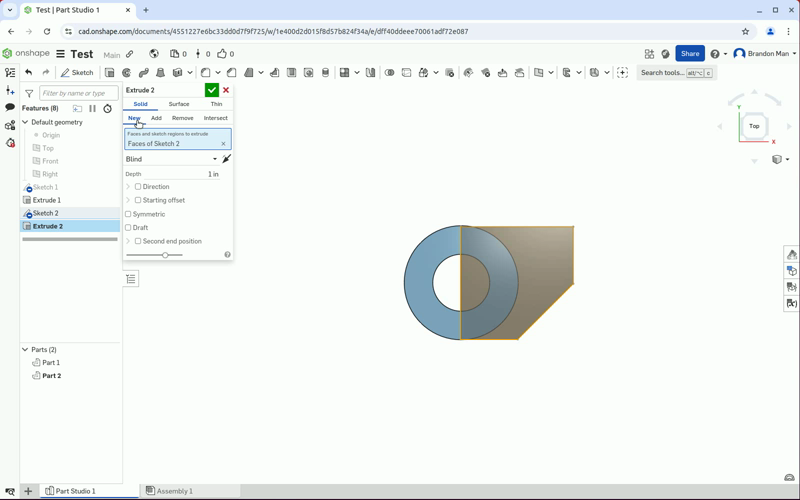
key(tab, 4)
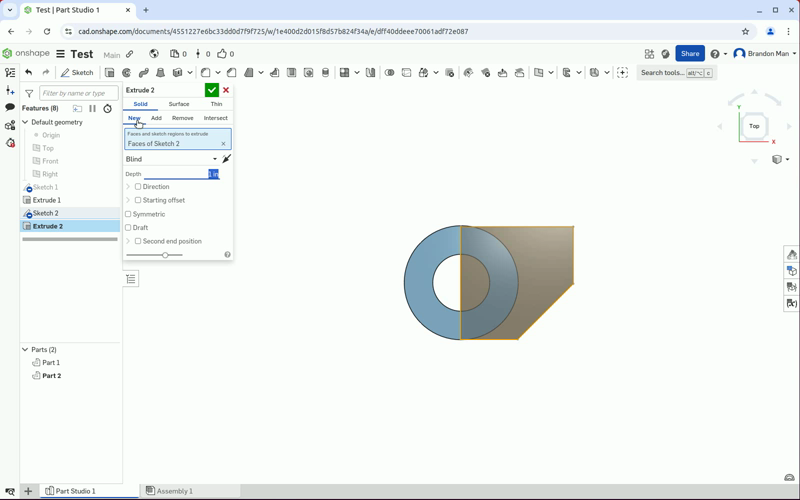
text(5.777)
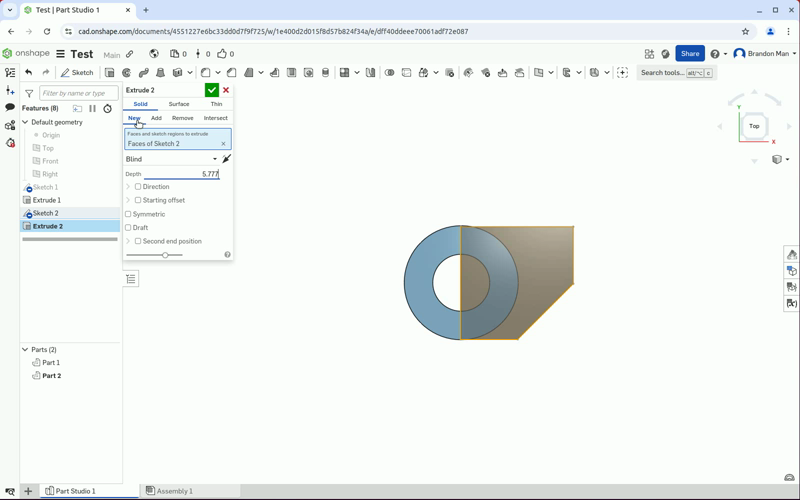
key(enter)
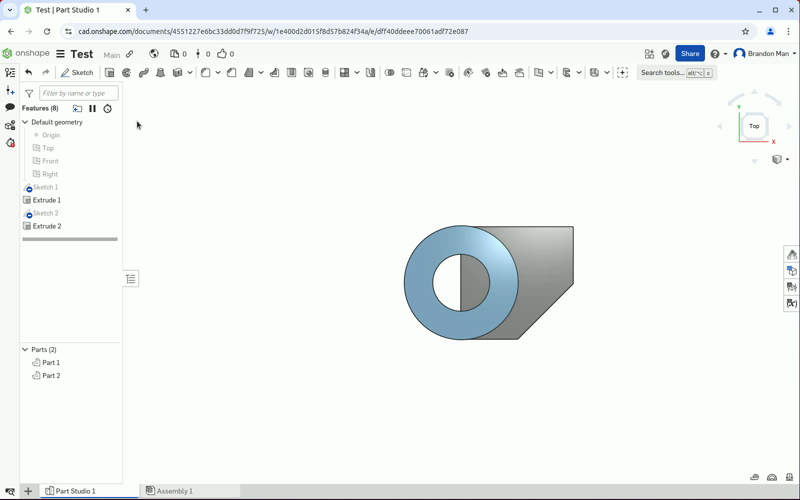
key(shift+h)
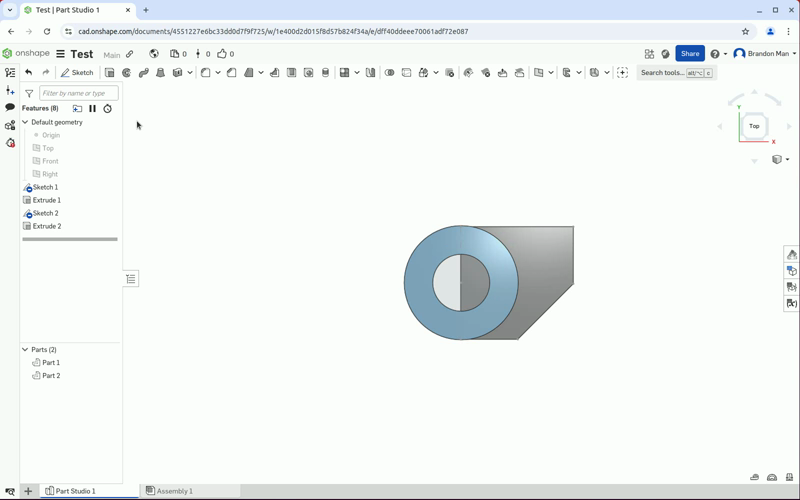
key(shift+h)
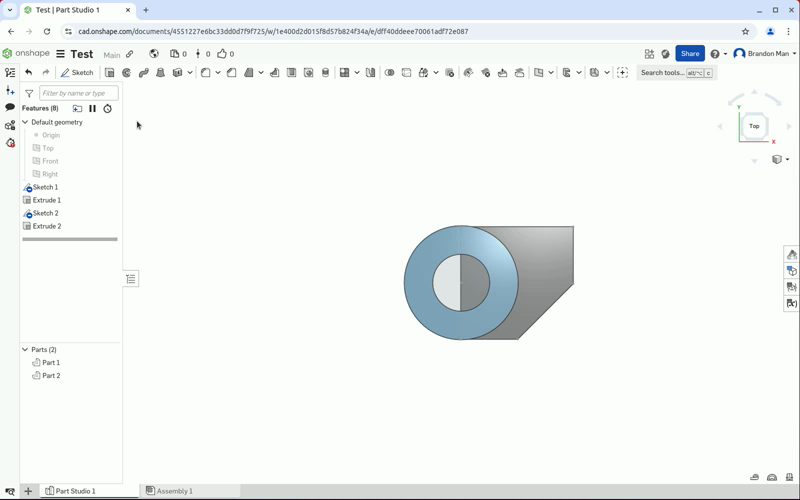
key(shift+7)
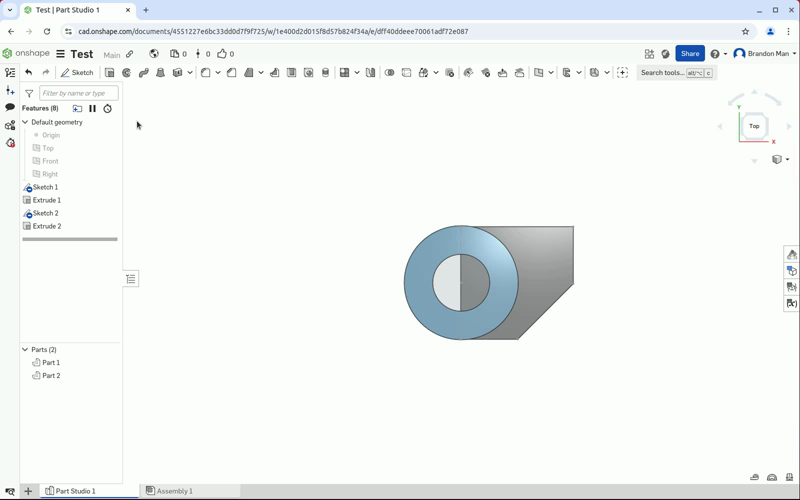
key(up, 3)
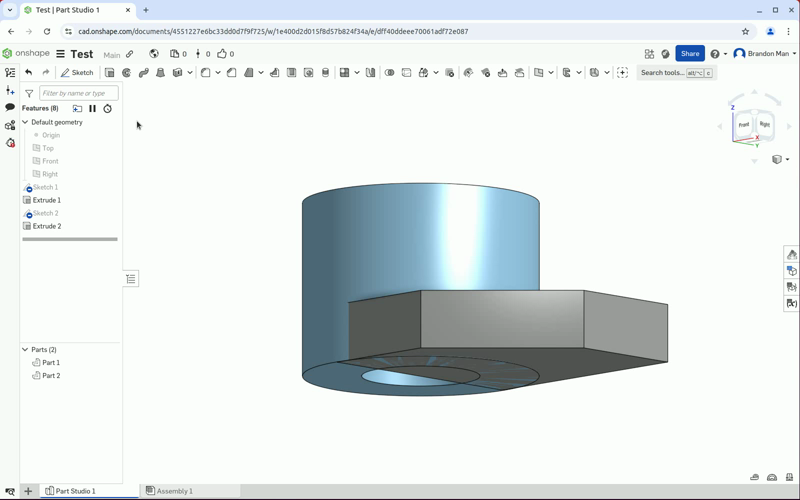
key(left, 3)
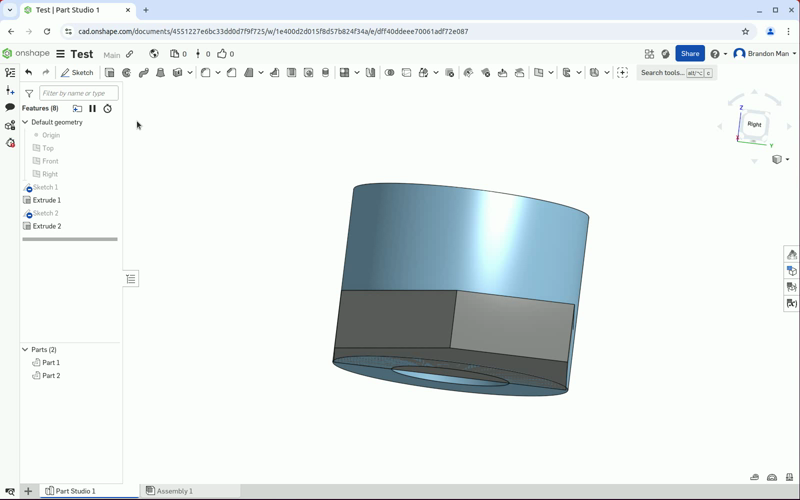
key(right, 3)
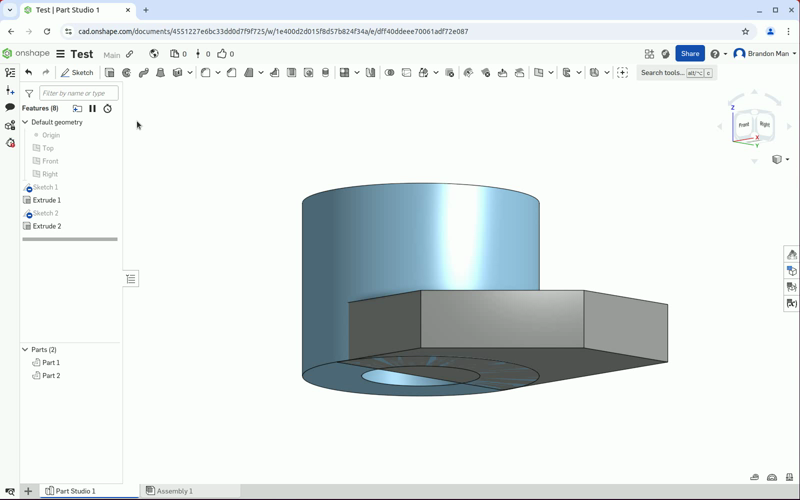
key(down, 3)
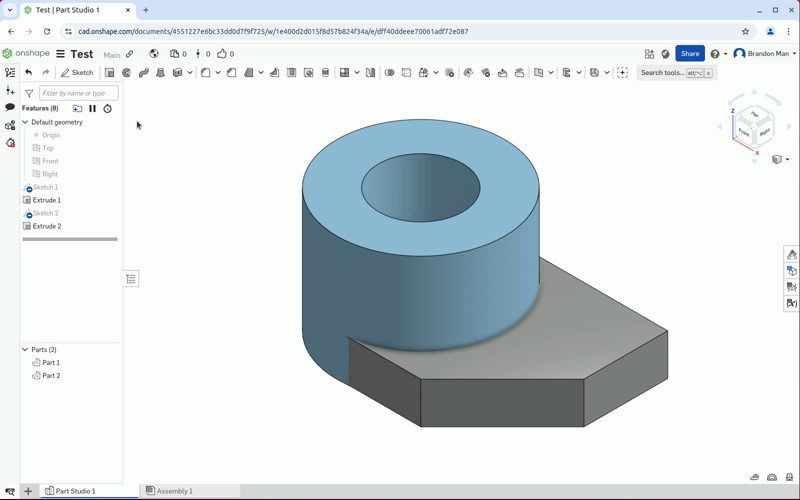
mouse_move(73, 189)
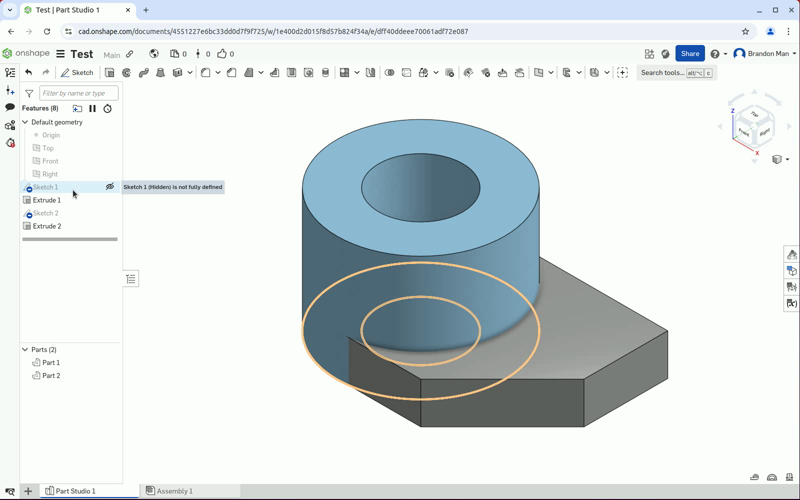
click(73, 189)